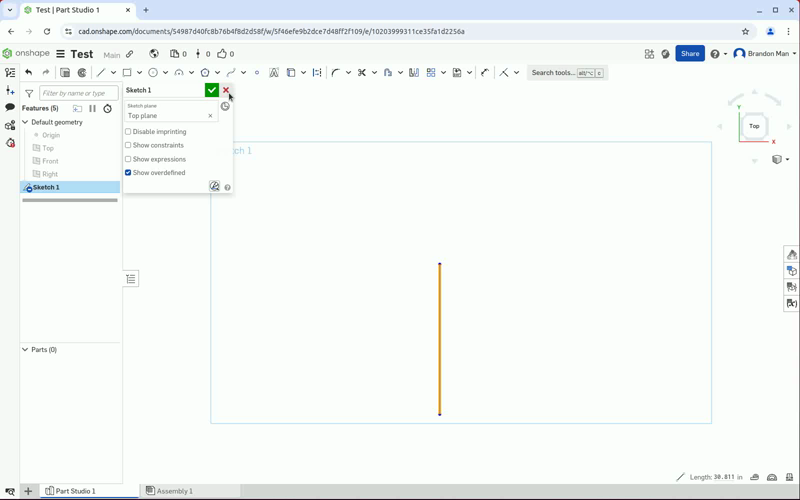
key(shift+h)
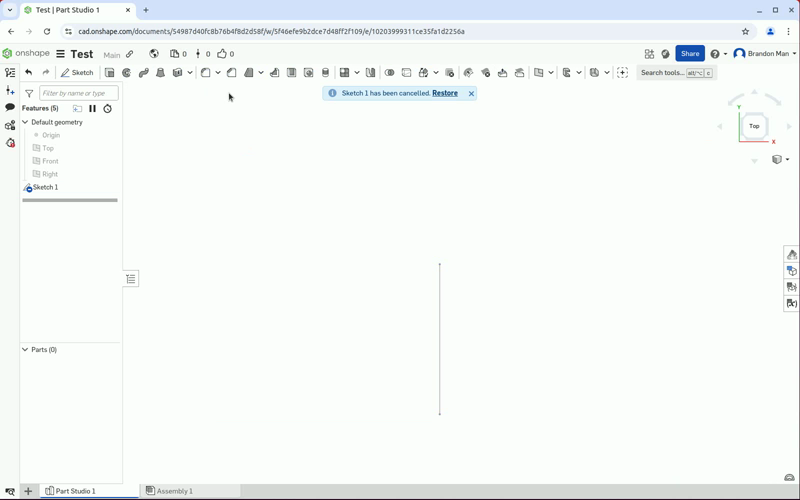
key(shift+s)
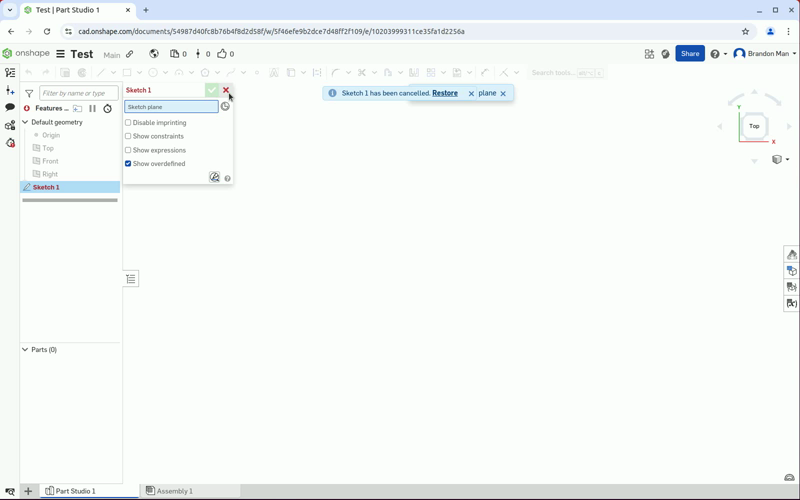
mouse_move(73, 150)
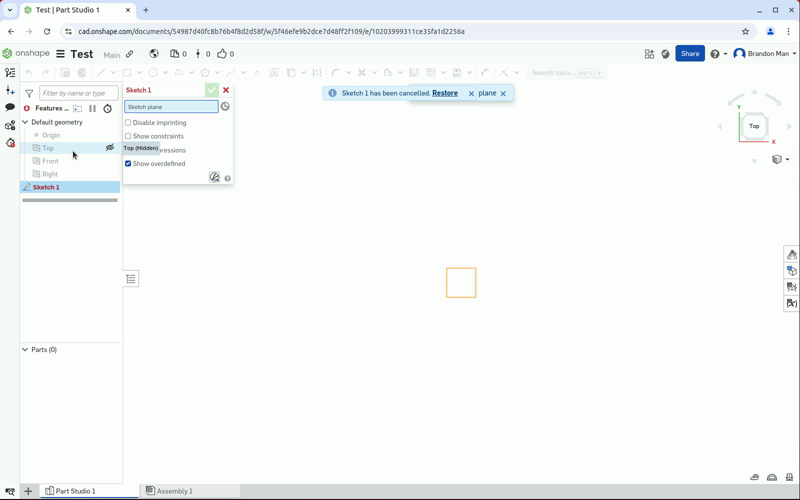
click(73, 150)
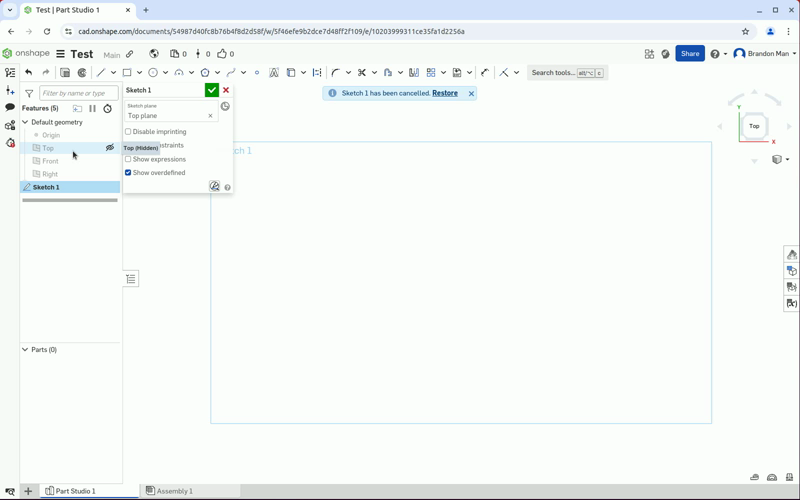
mouse_move(73, 352)
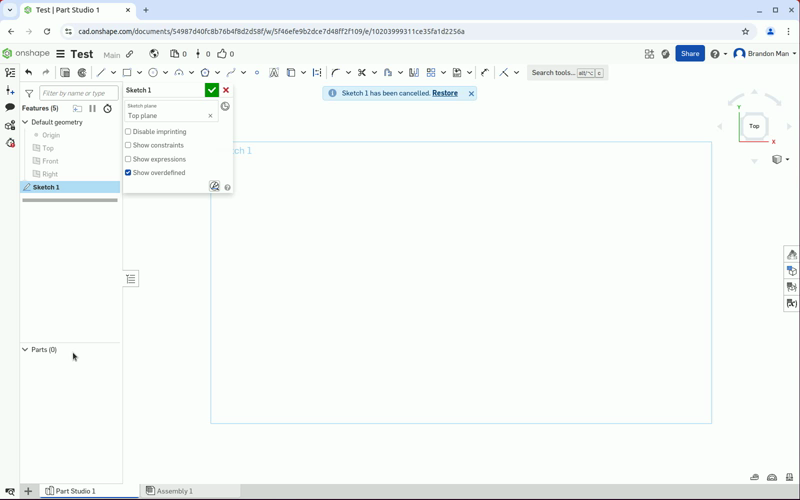
key(y)
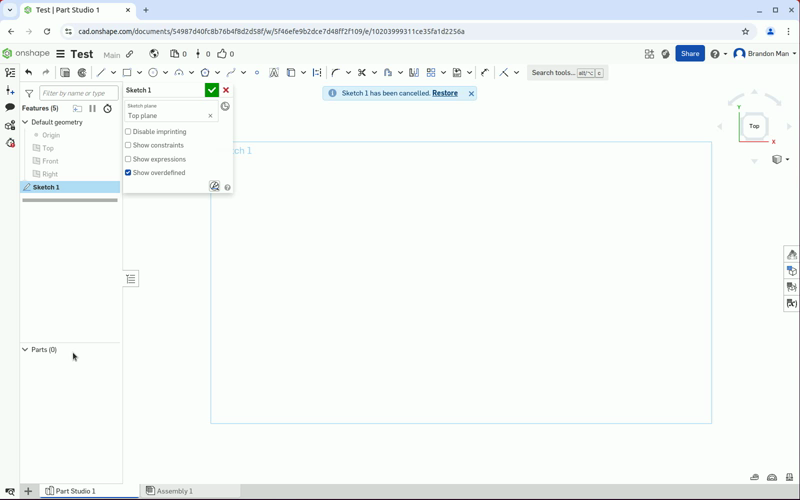
key(l)
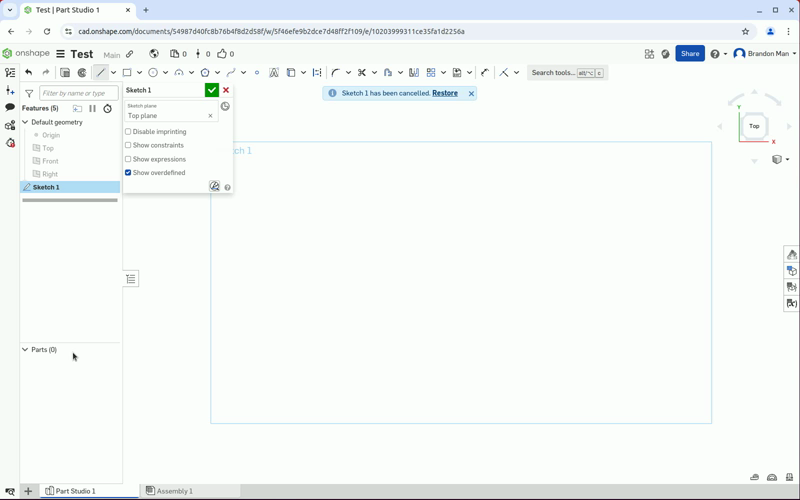
key_down(shift)
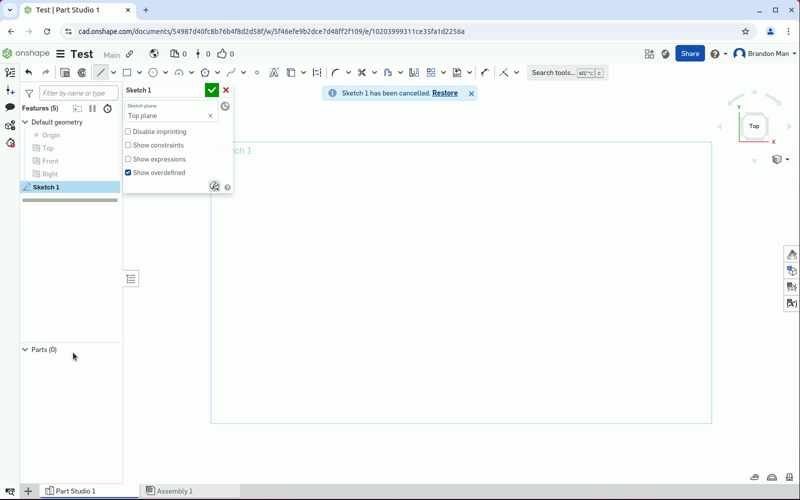
mouse_move(460, 282)
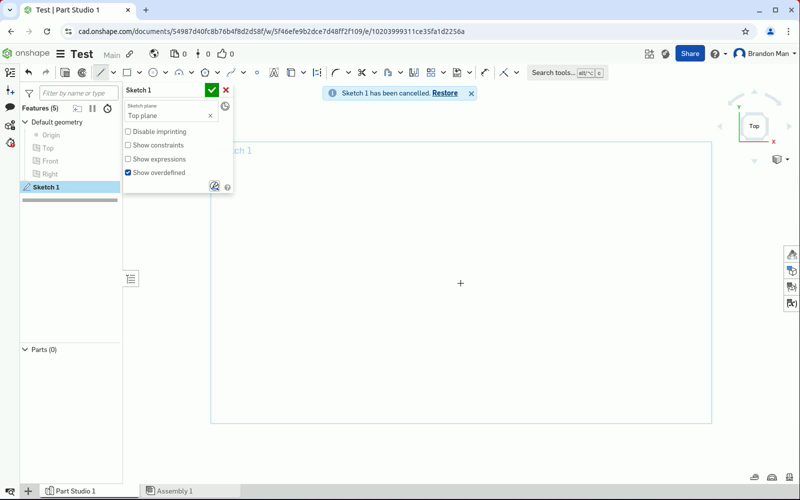
click(460, 282)
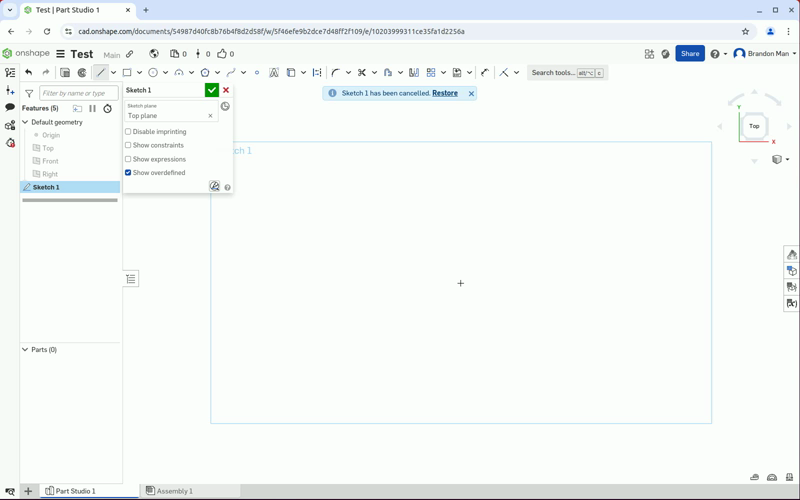
key_up(shift)
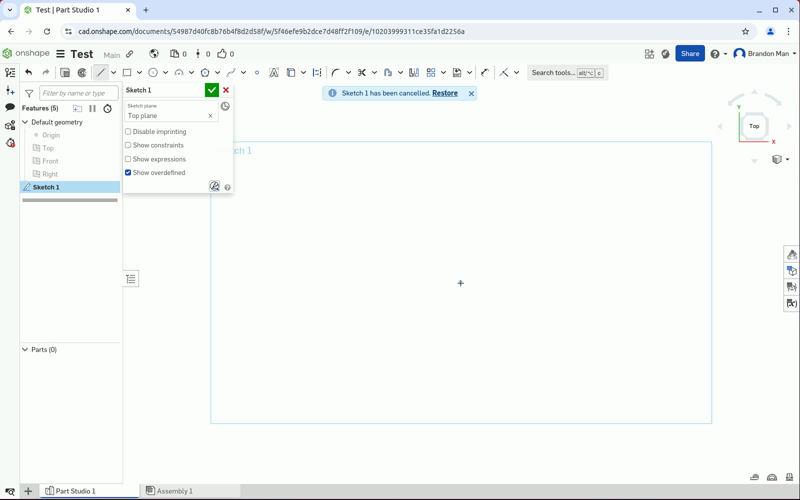
key_down(shift)
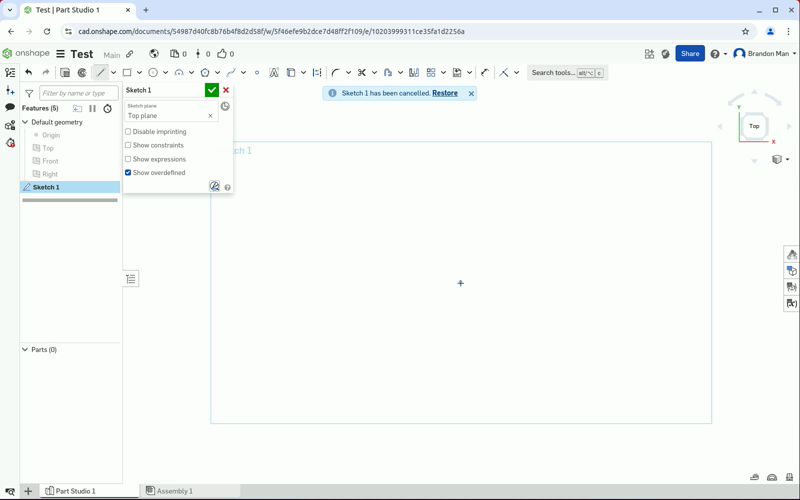
mouse_move(573, 282)
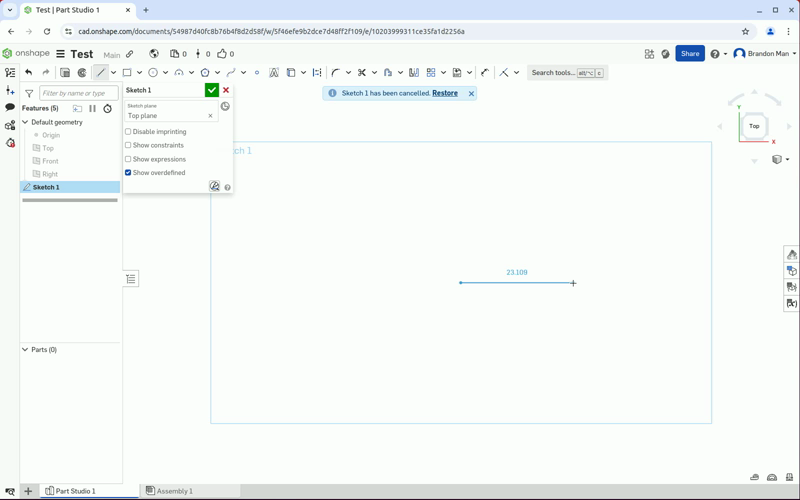
click(573, 282)
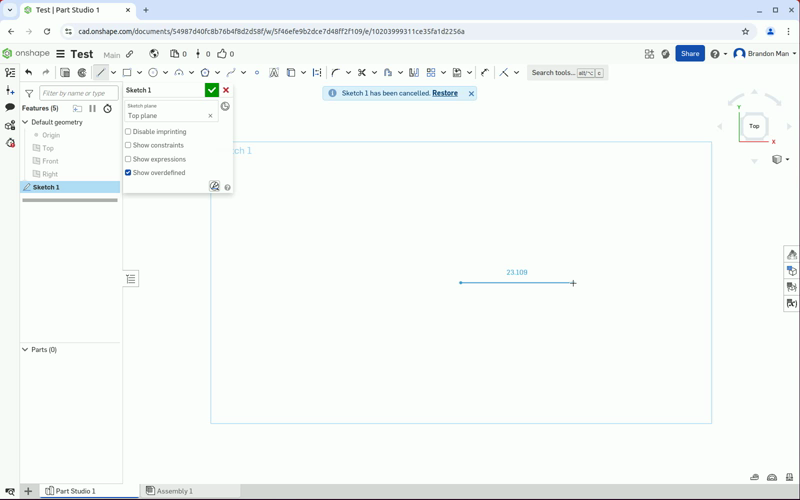
key_up(shift)
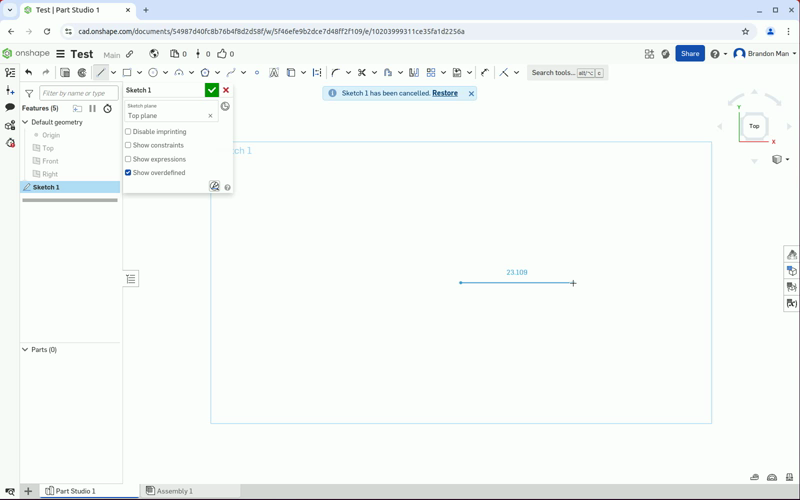
key_down(shift)
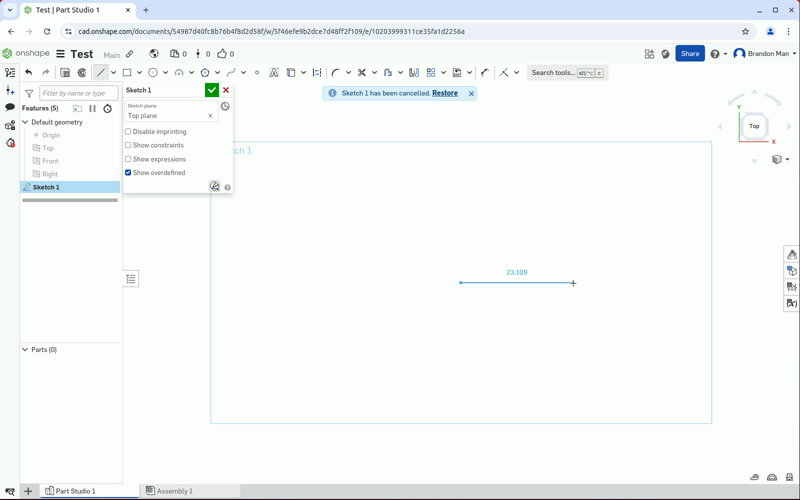
mouse_move(573, 220)
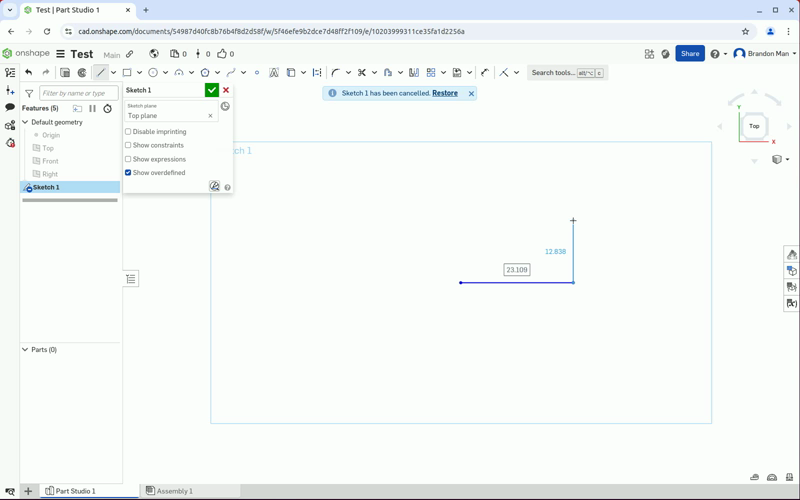
click(573, 220)
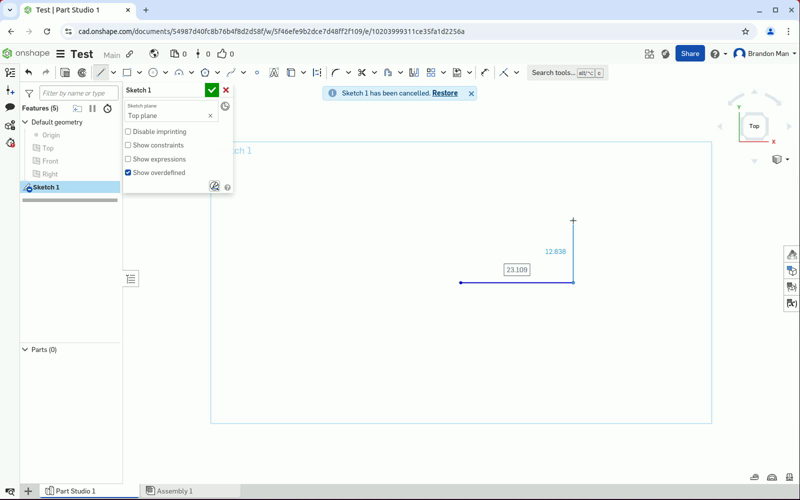
key_up(shift)
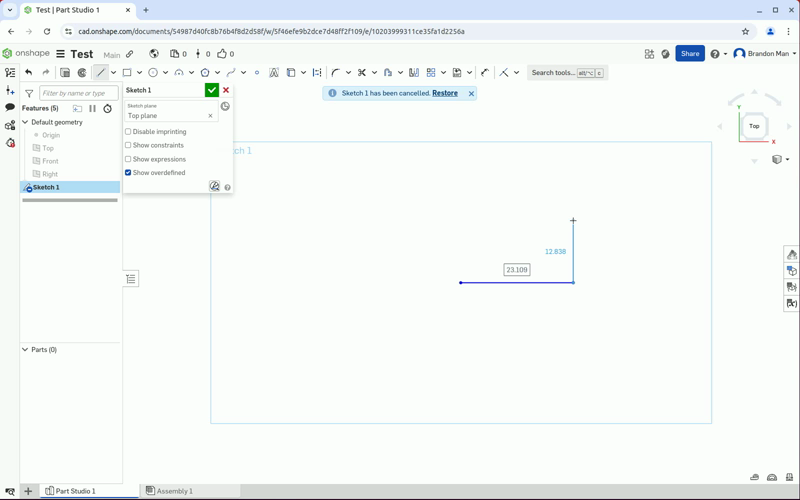
key_down(shift)
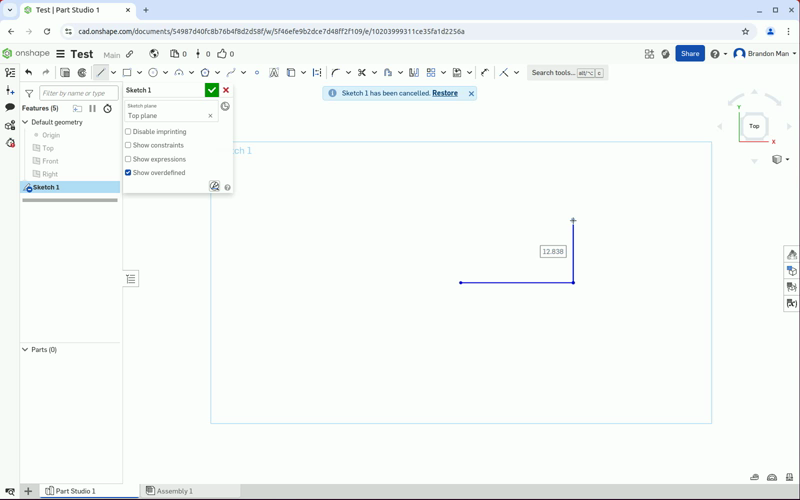
mouse_move(460, 220)
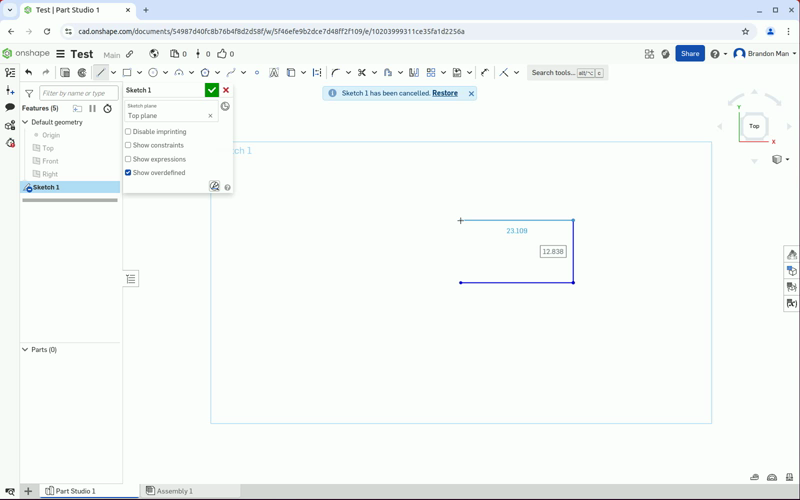
click(460, 220)
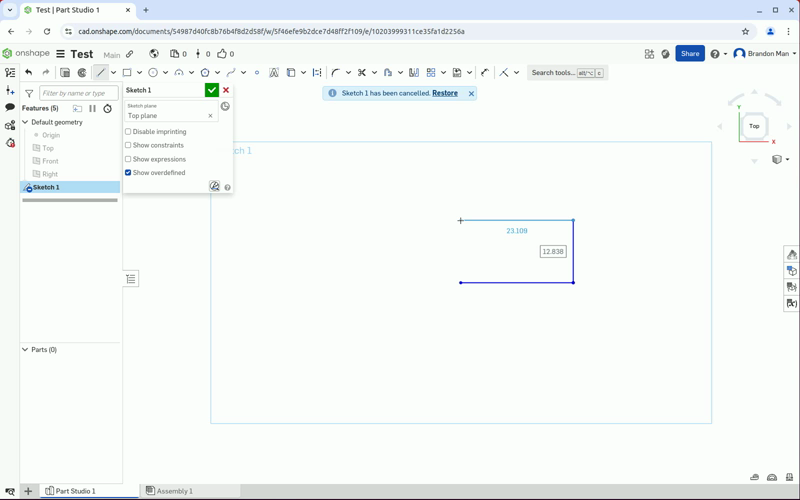
key_up(shift)
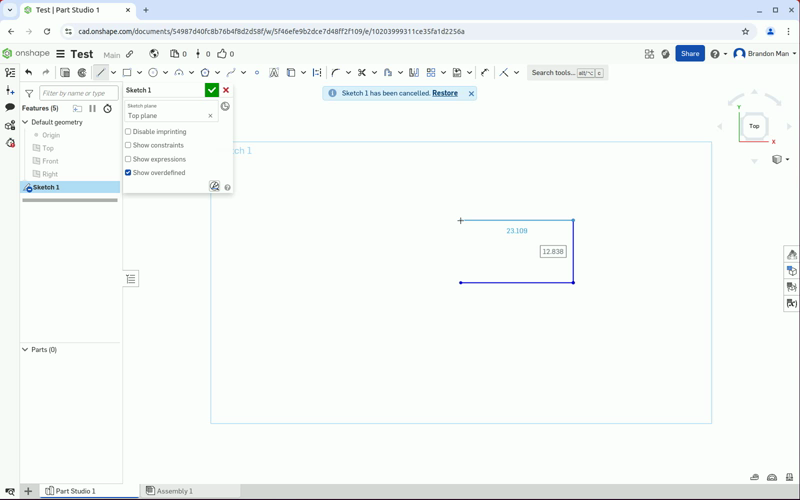
key_down(shift)
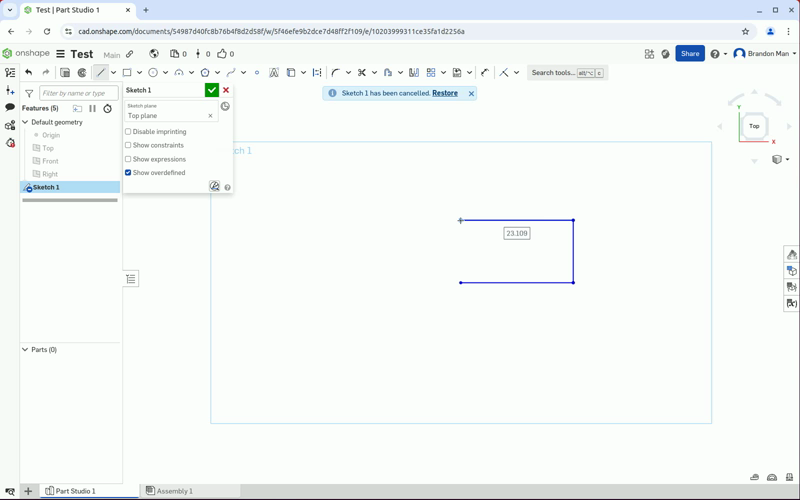
mouse_move(460, 282)
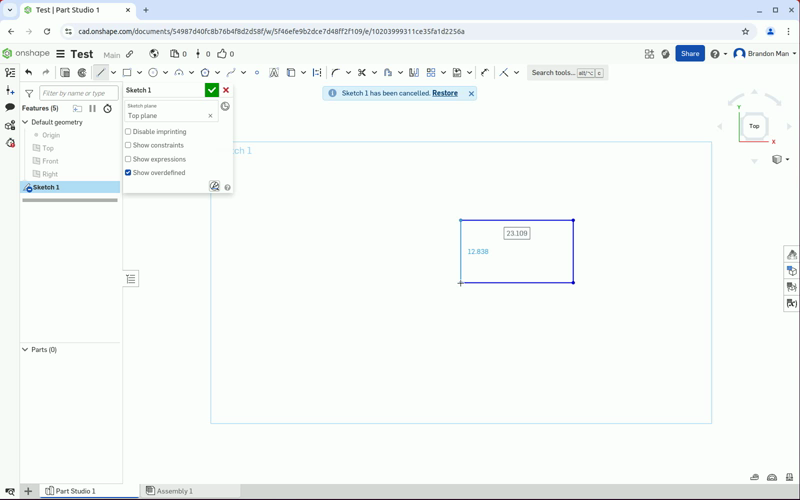
key_up(shift)
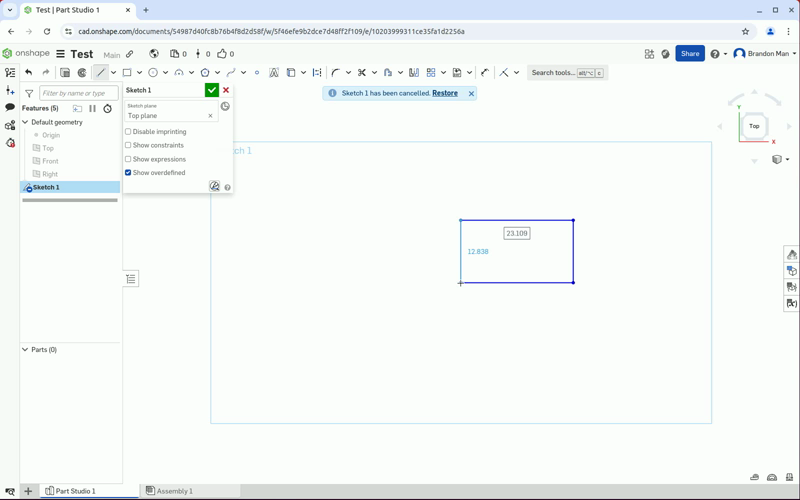
click(460, 282)
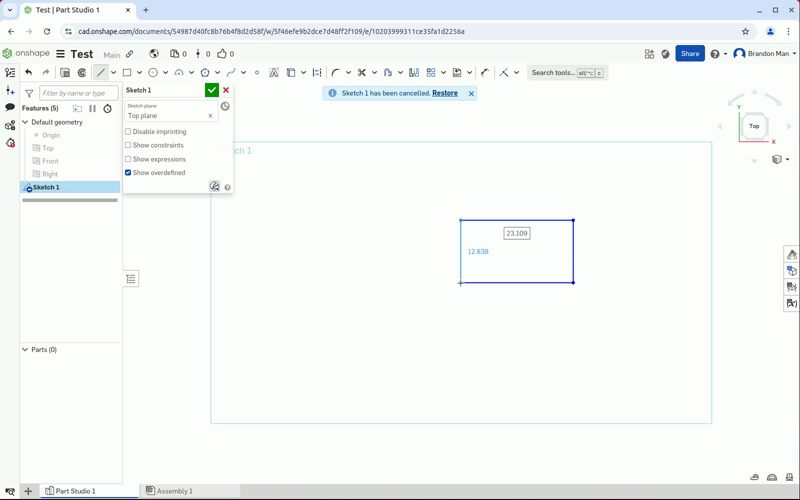
key(esc)
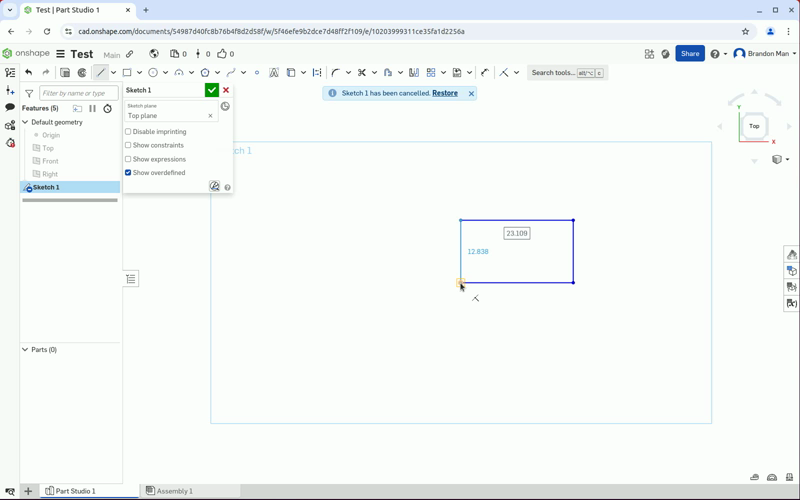
mouse_move(531, 261)
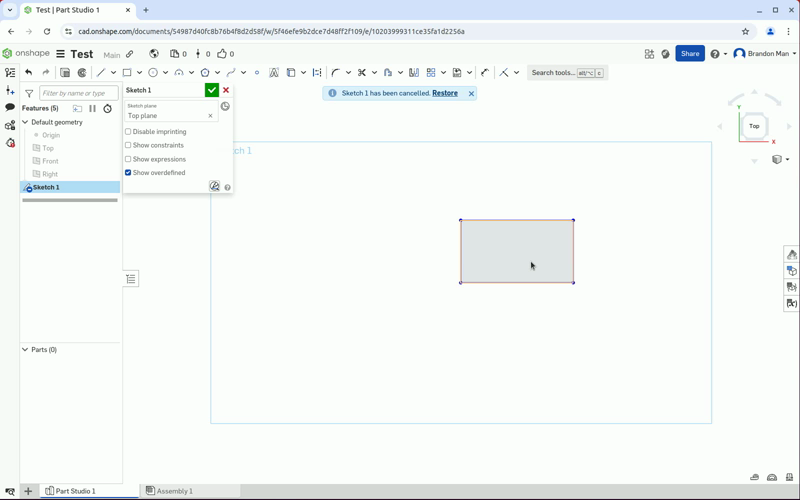
click(531, 261)
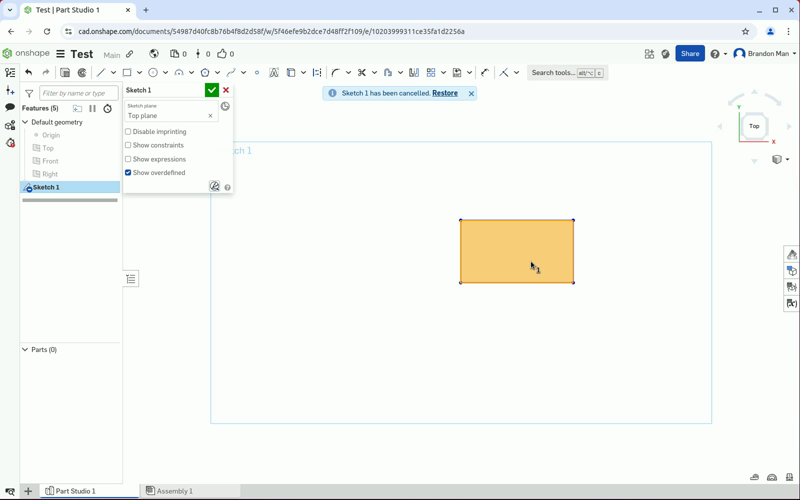
mouse_move(73, 352)
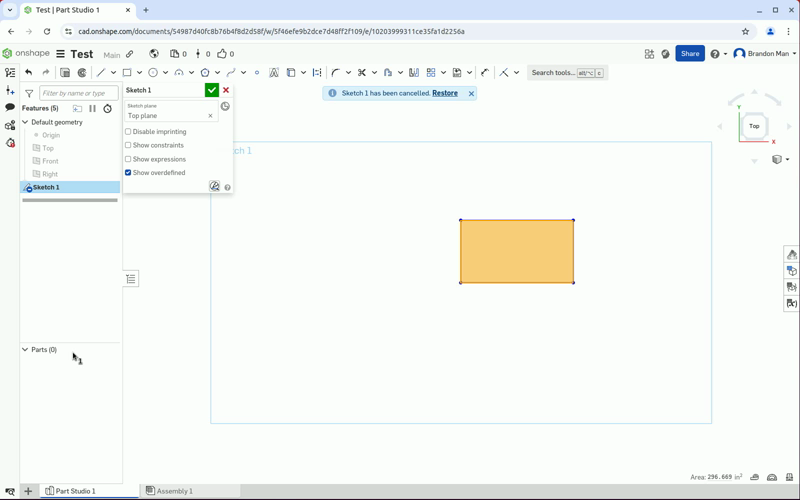
key(shift+y)
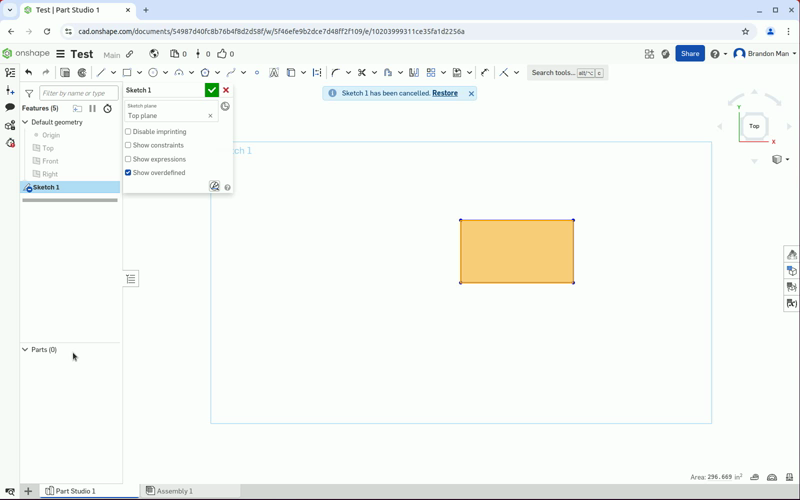
key(shift+e)
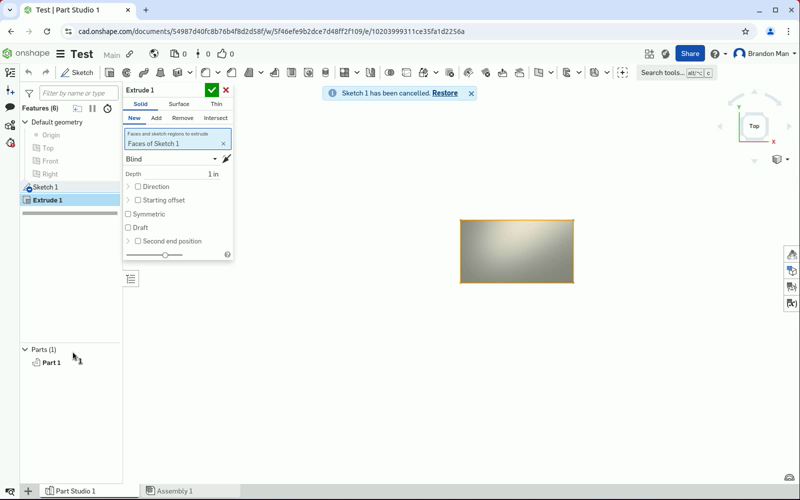
mouse_move(143, 106)
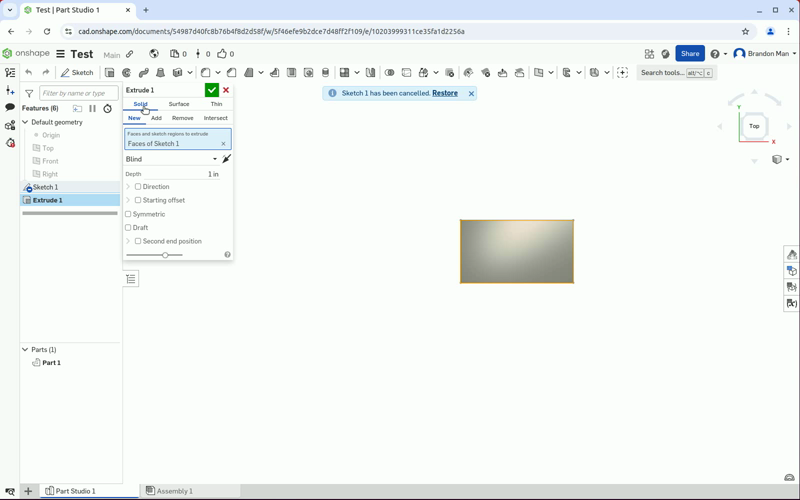
click(143, 106)
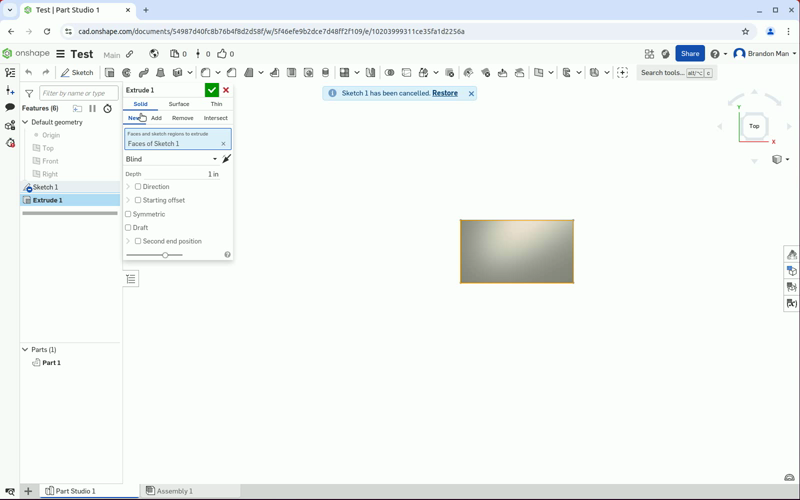
mouse_move(137, 120)
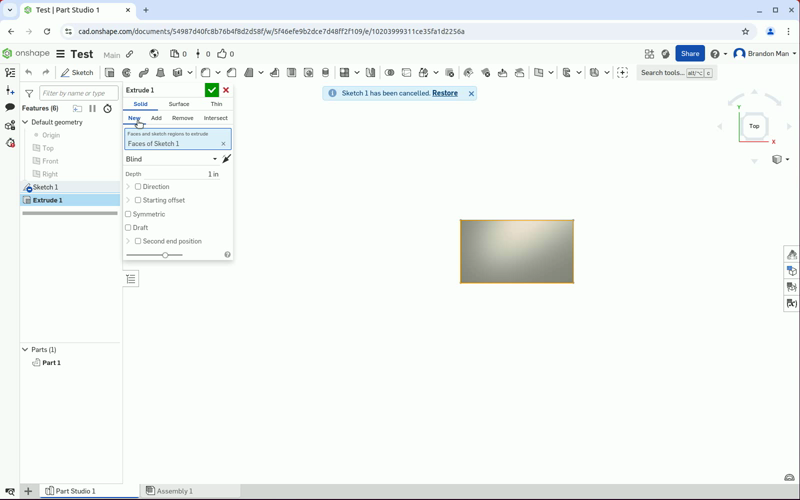
click(137, 120)
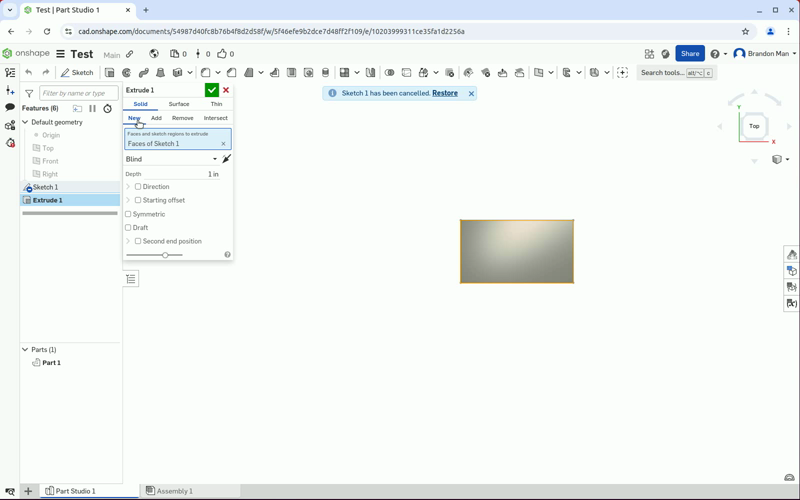
key(tab, 4)
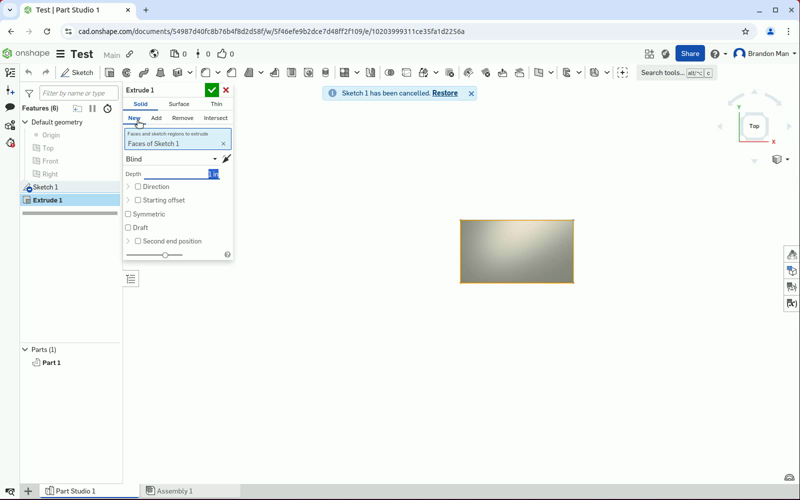
text(0.722)
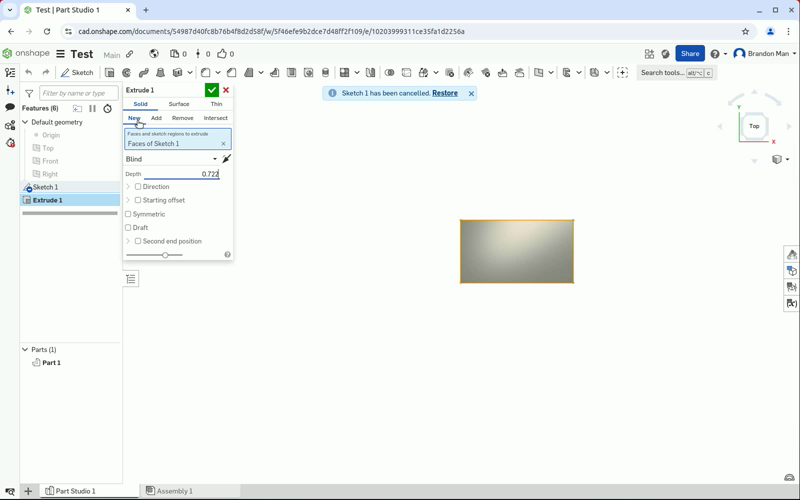
key(enter)
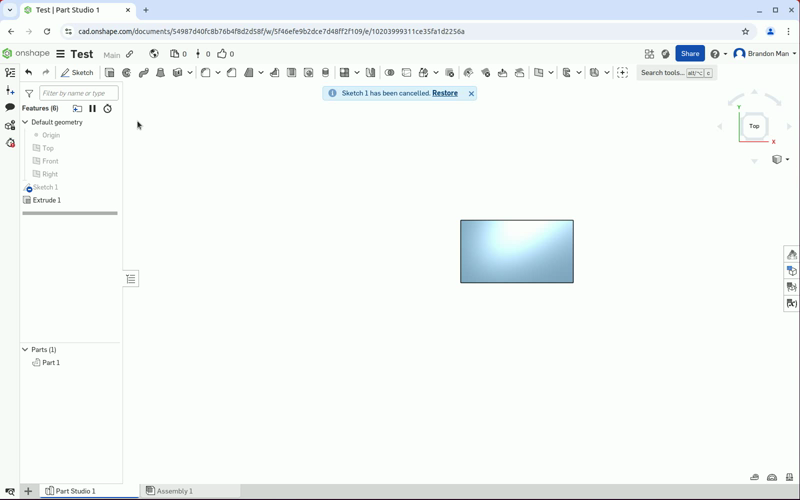
key(shift+h)
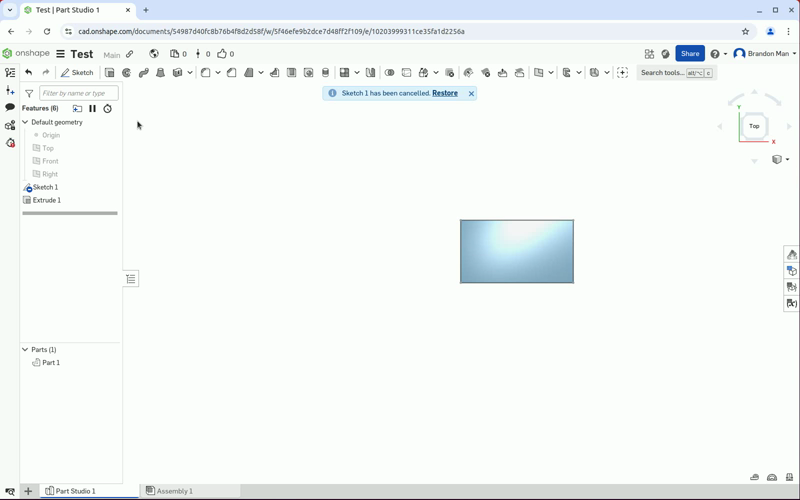
key(shift+h)
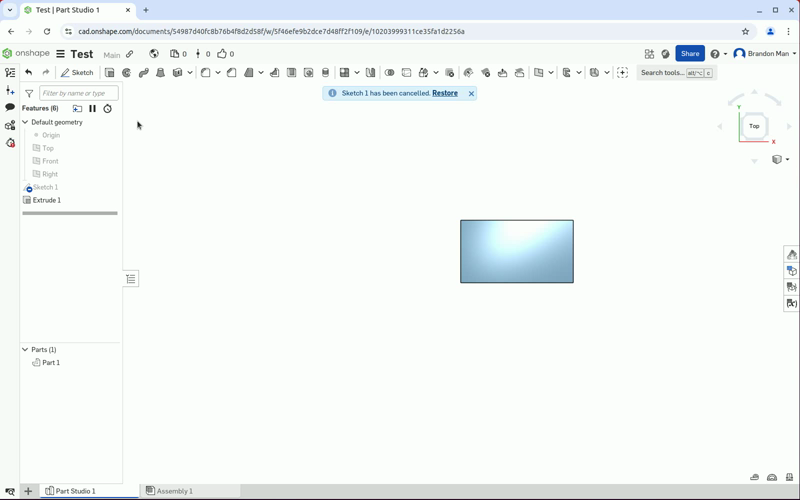
mouse_move(73, 189)
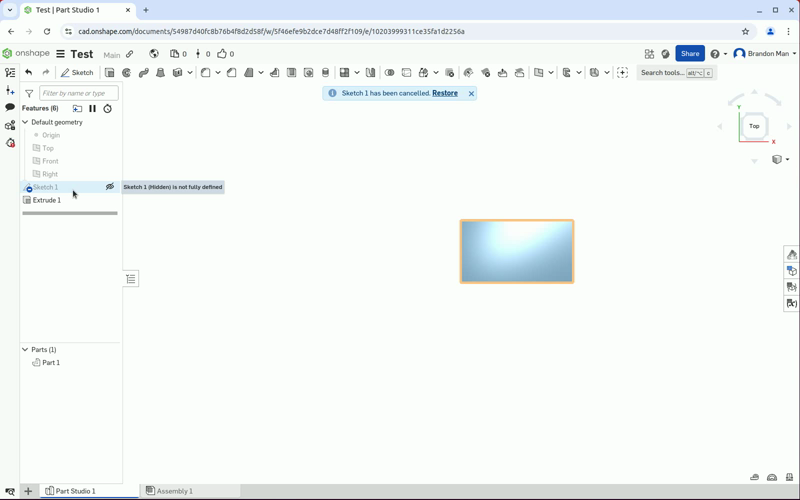
click(73, 189)
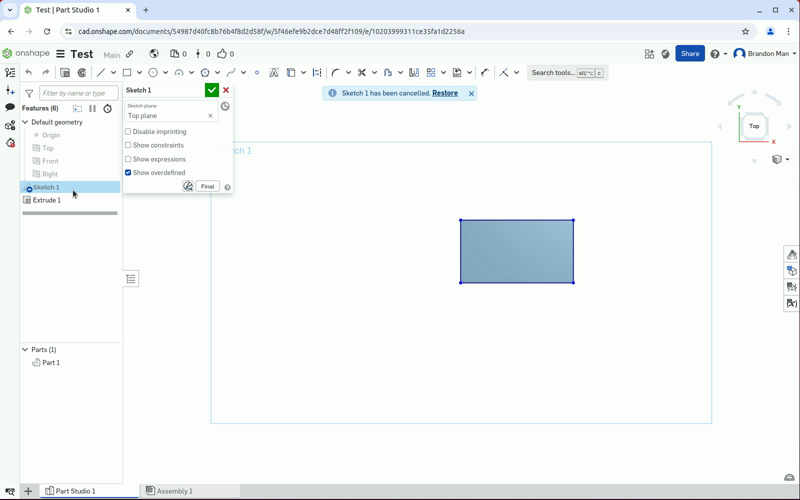
mouse_move(229, 92)
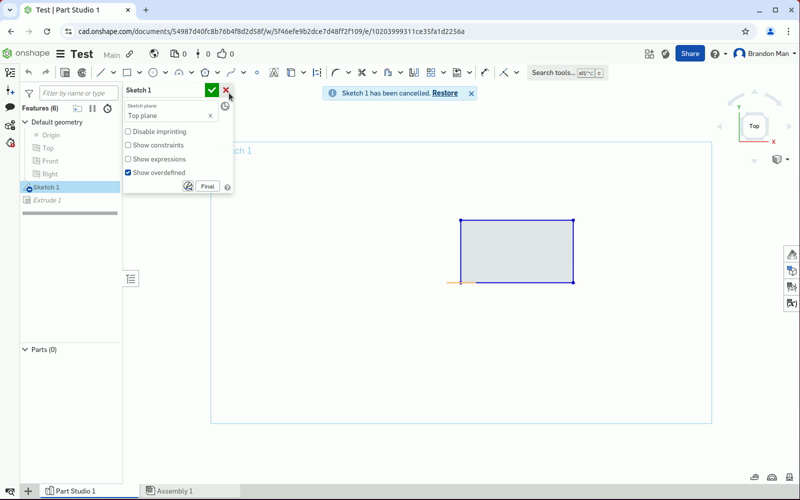
click(229, 92)
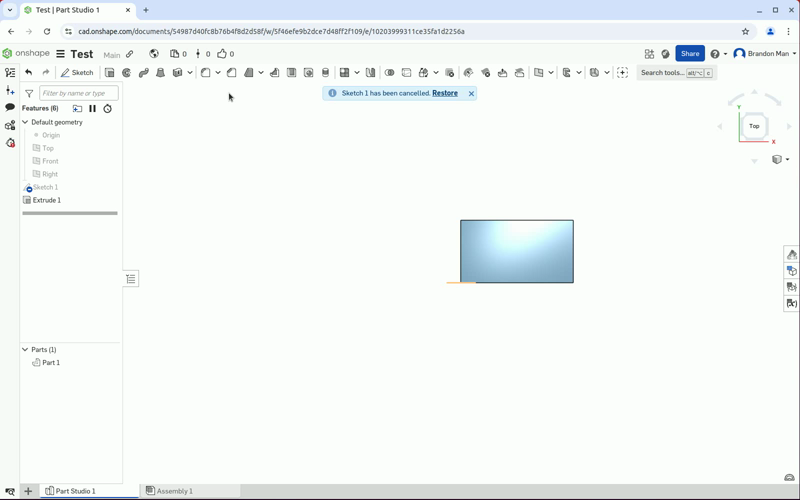
mouse_move(541, 75)
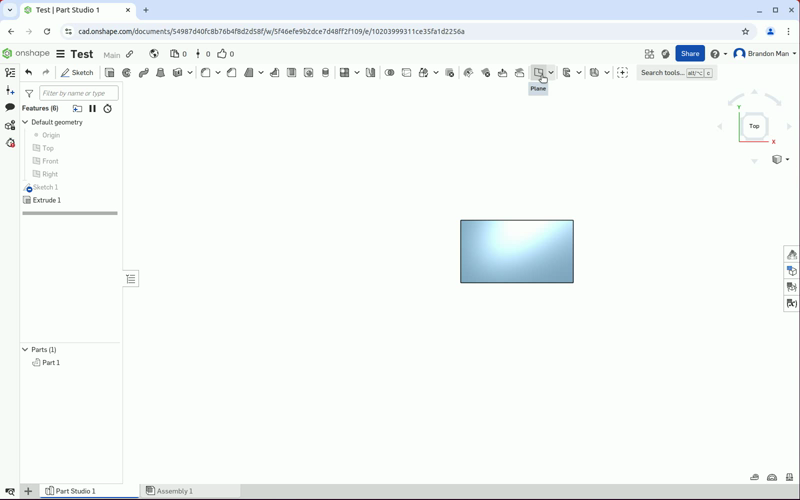
click(541, 75)
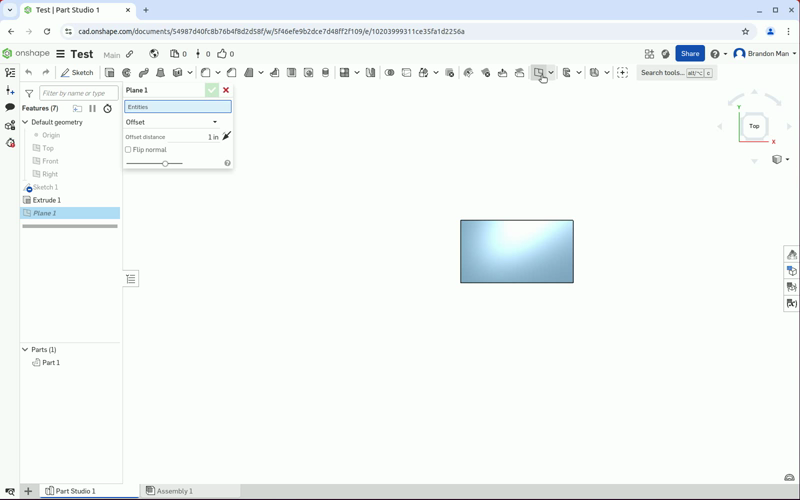
mouse_move(73, 150)
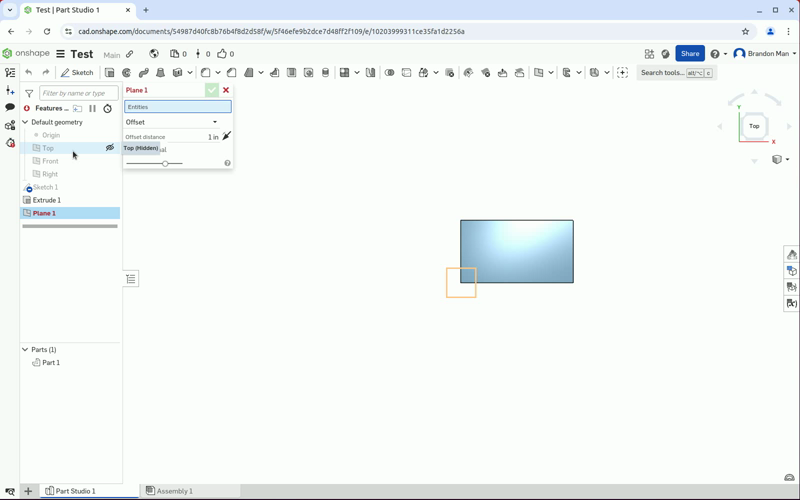
click(73, 150)
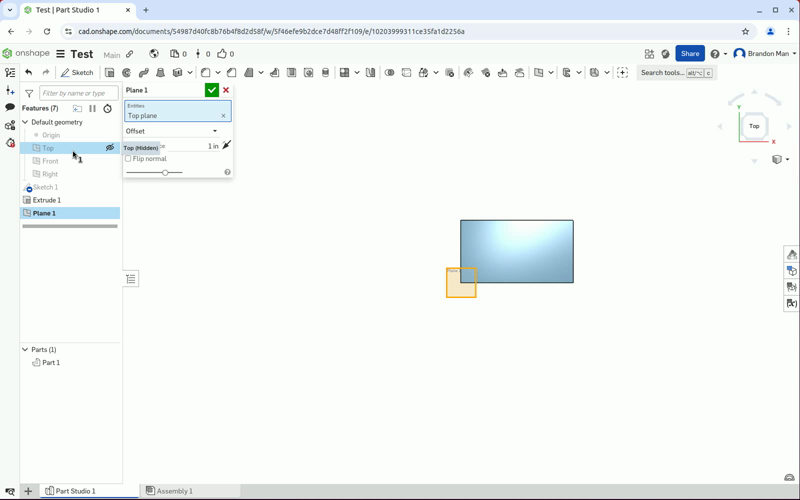
key(tab, 2)
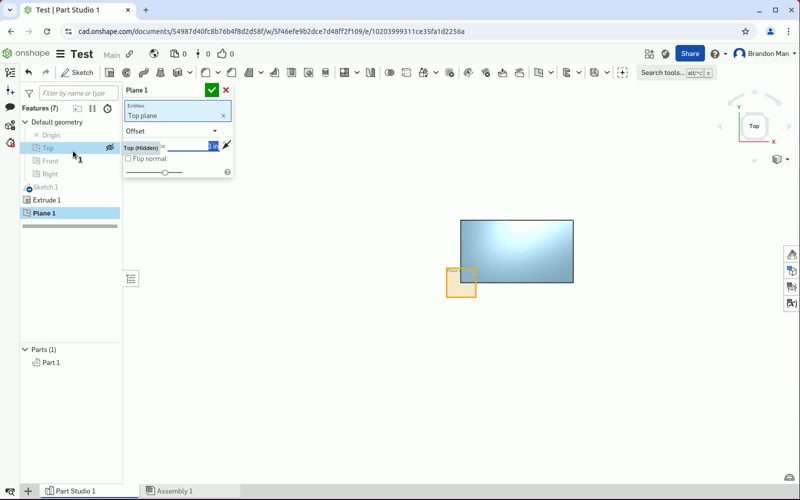
text(0.709)
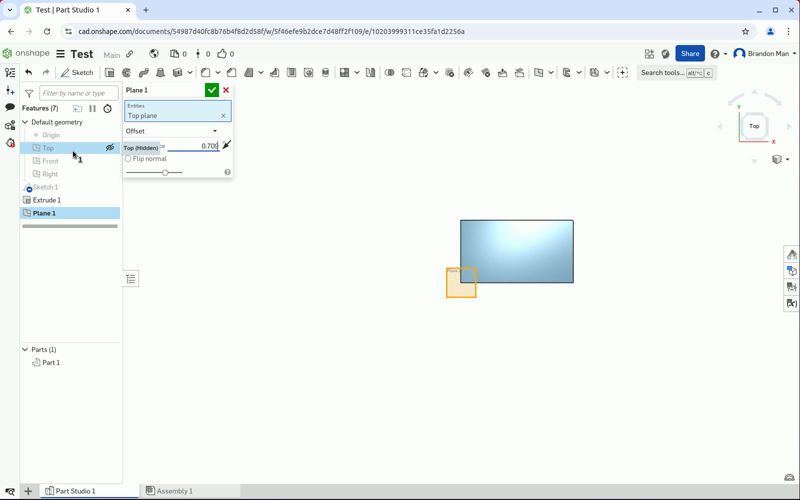
key(enter, 2)
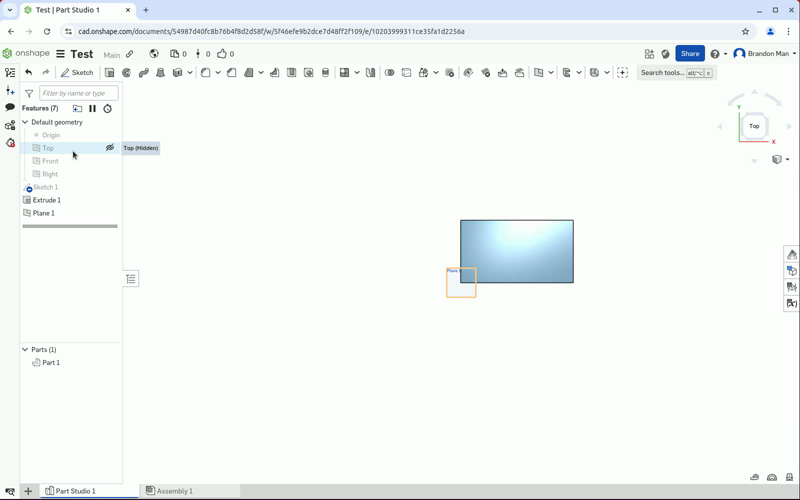
key(shift+s)
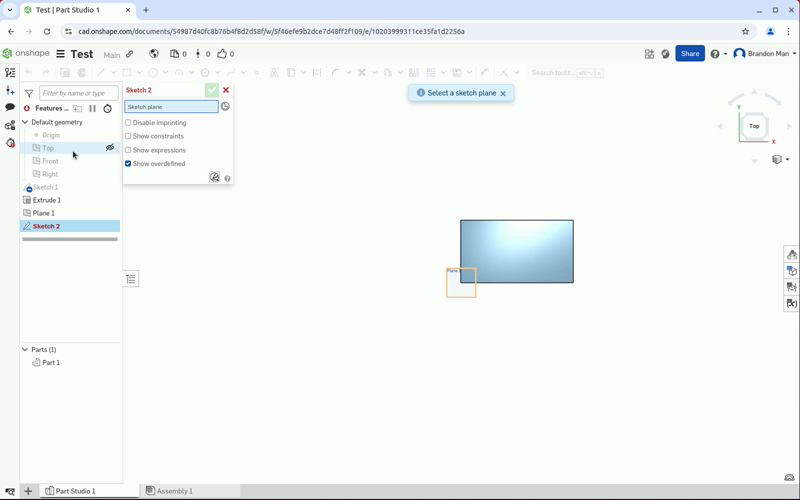
mouse_move(73, 215)
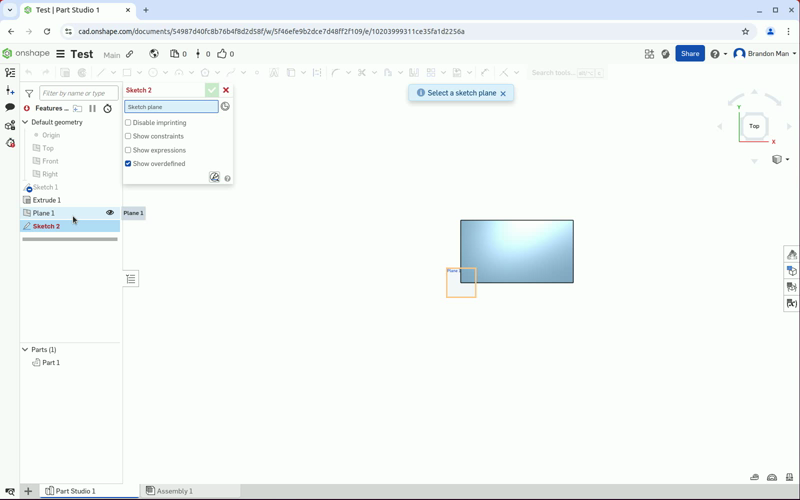
click(73, 215)
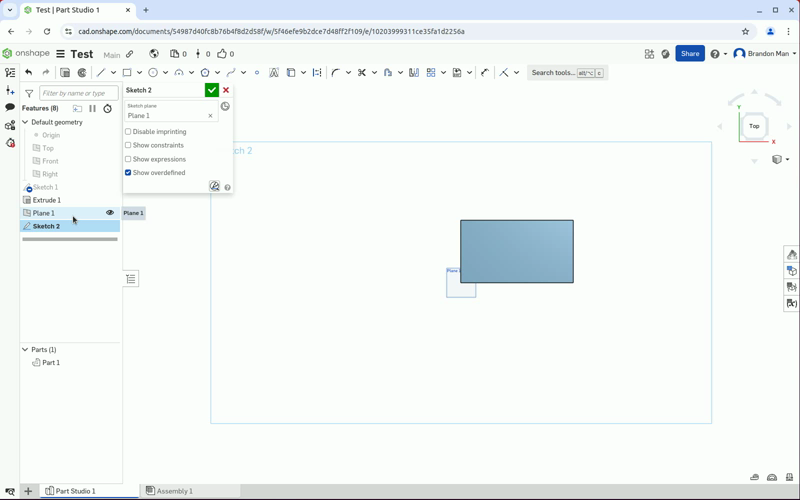
mouse_move(73, 352)
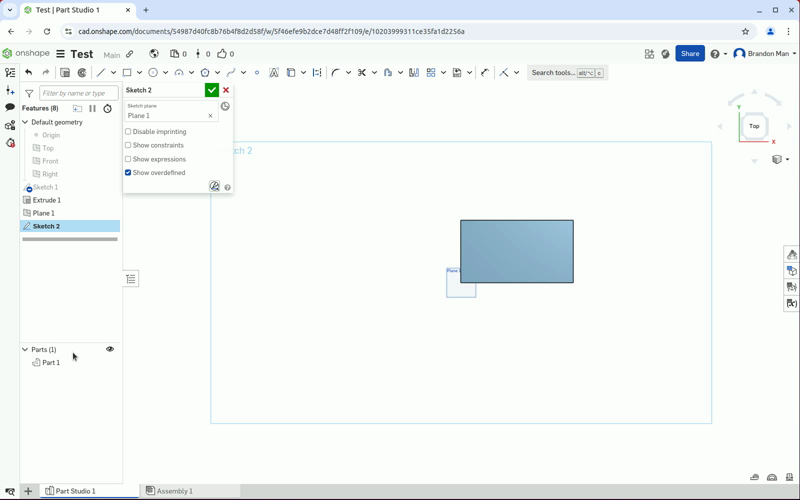
key(y)
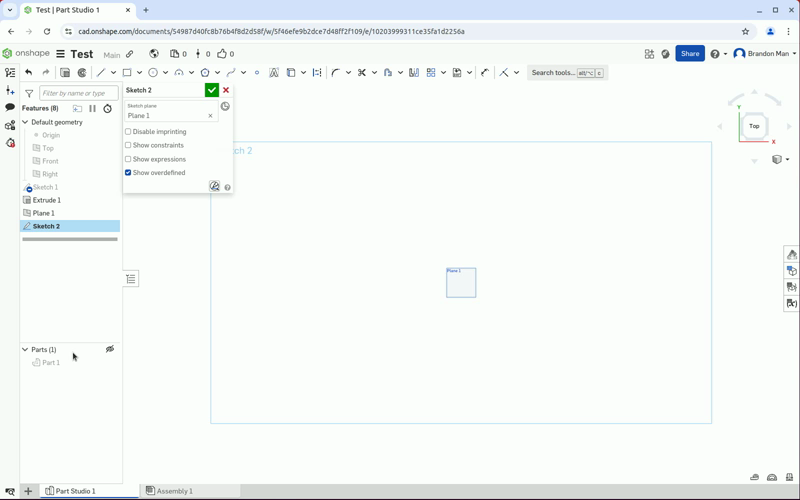
key(c)
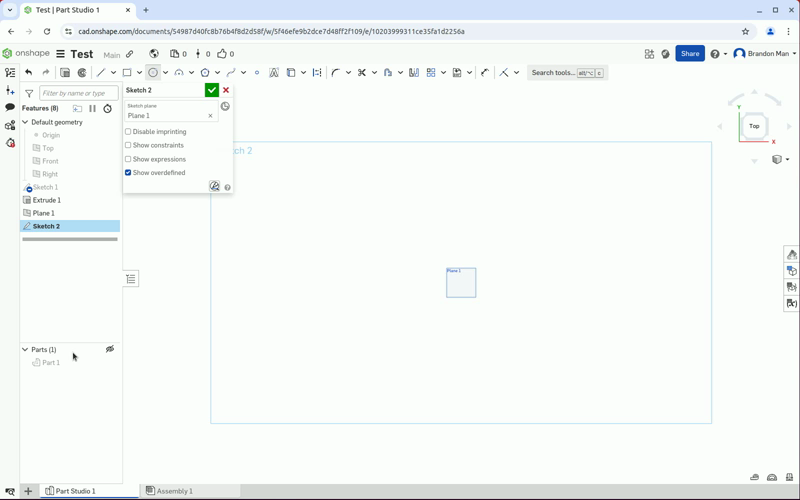
key_down(shift)
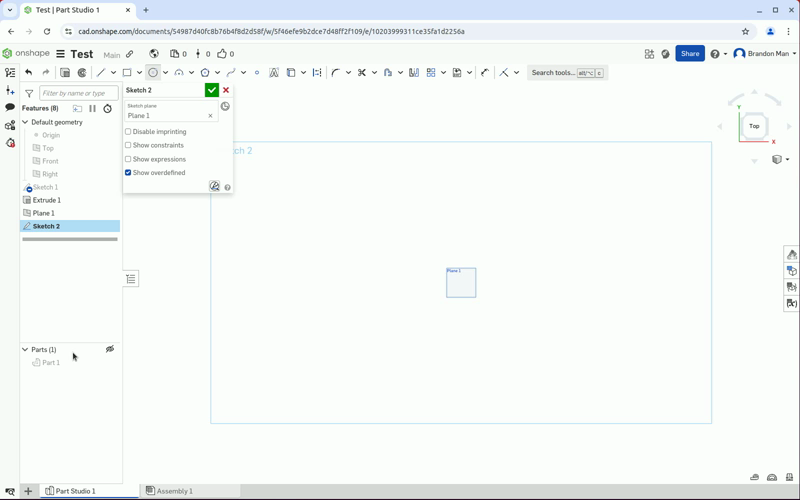
mouse_move(478, 251)
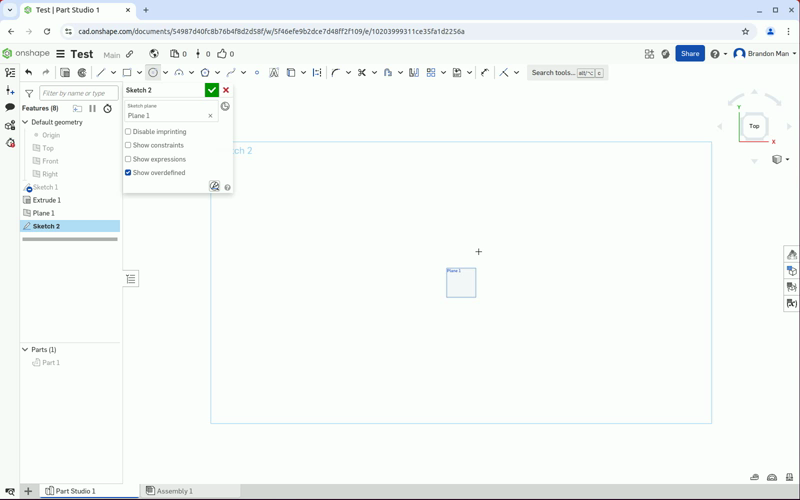
click(478, 251)
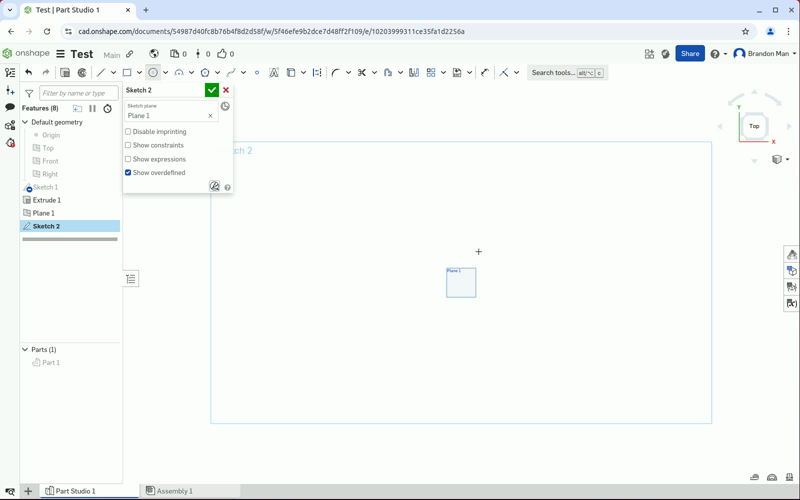
key_up(shift)
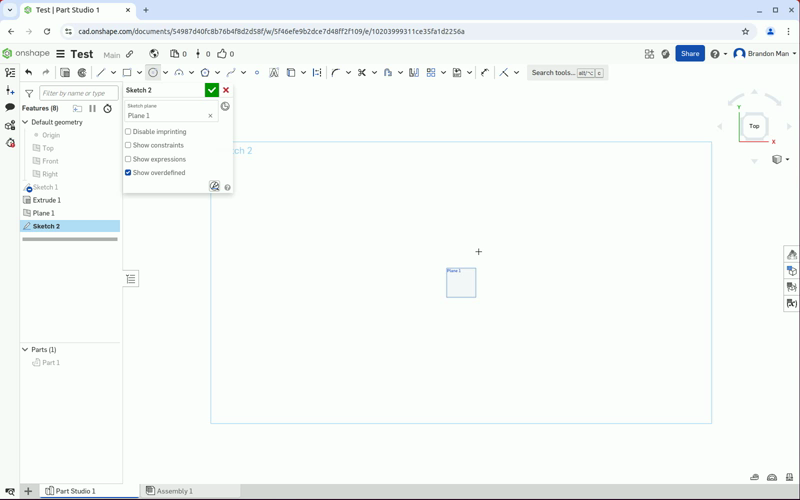
mouse_move(484, 251)
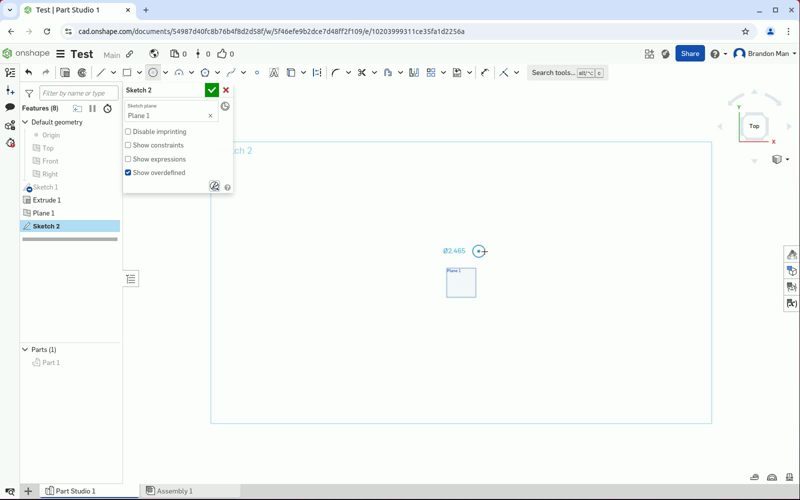
click(484, 251)
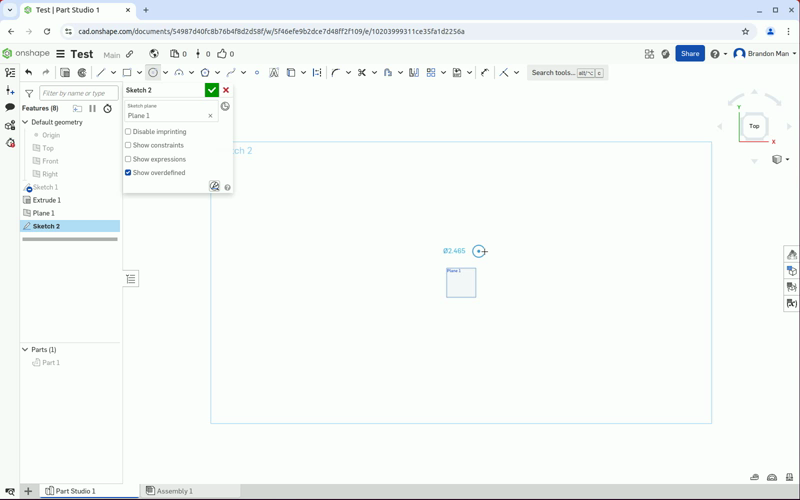
key(esc)
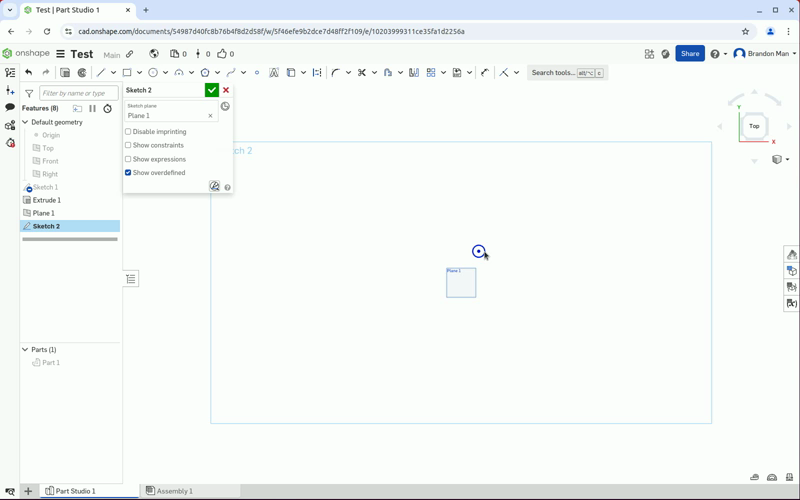
mouse_move(477, 255)
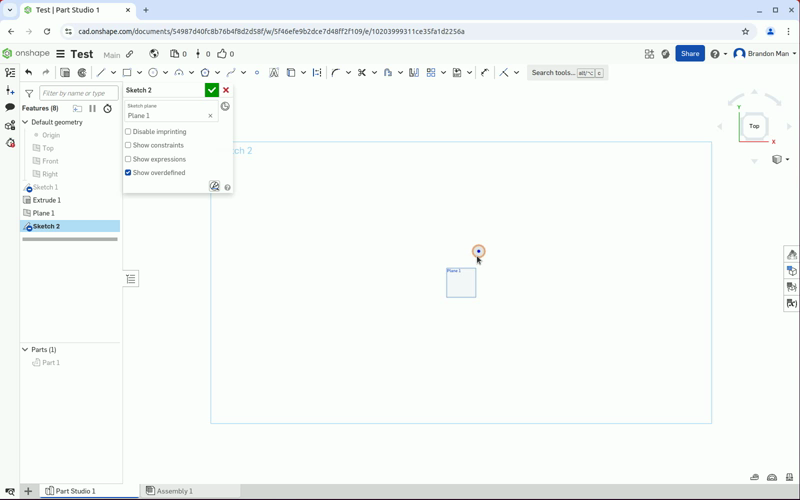
scroll(6)
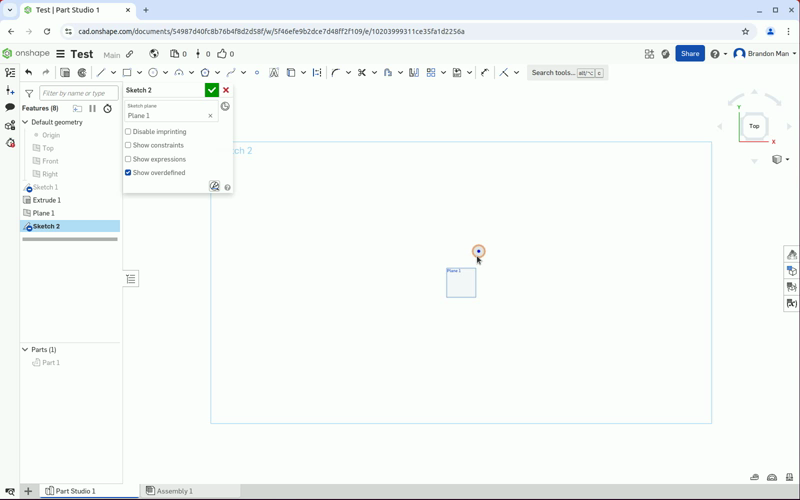
scroll(6)
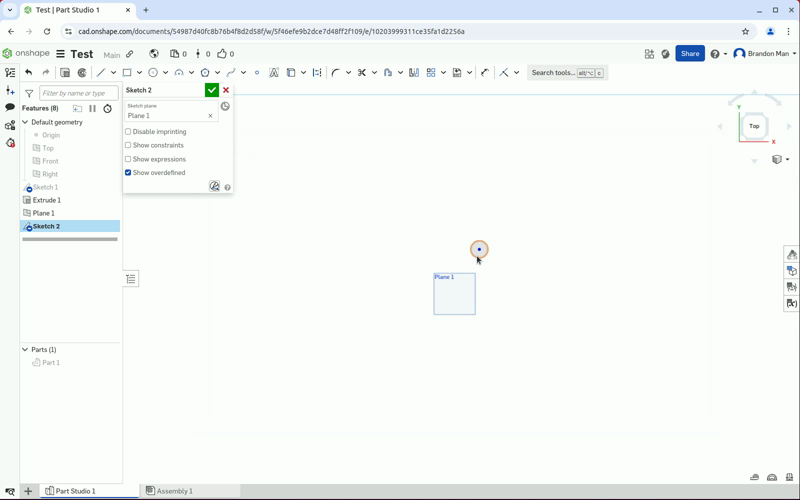
scroll(6)
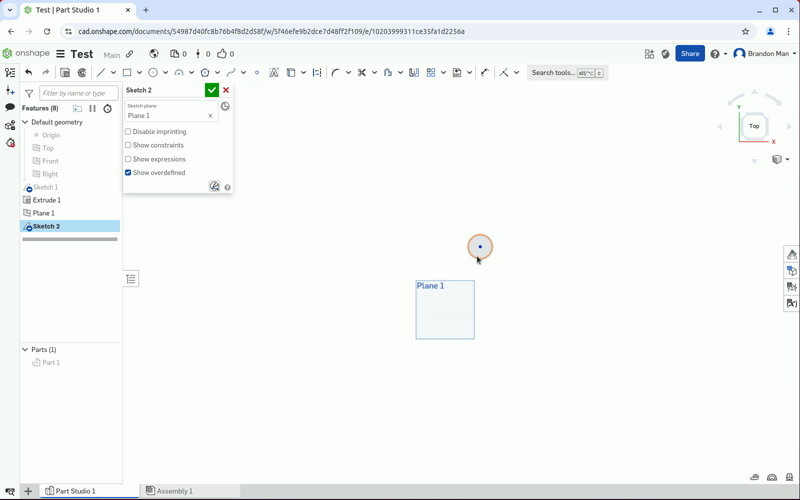
scroll(6)
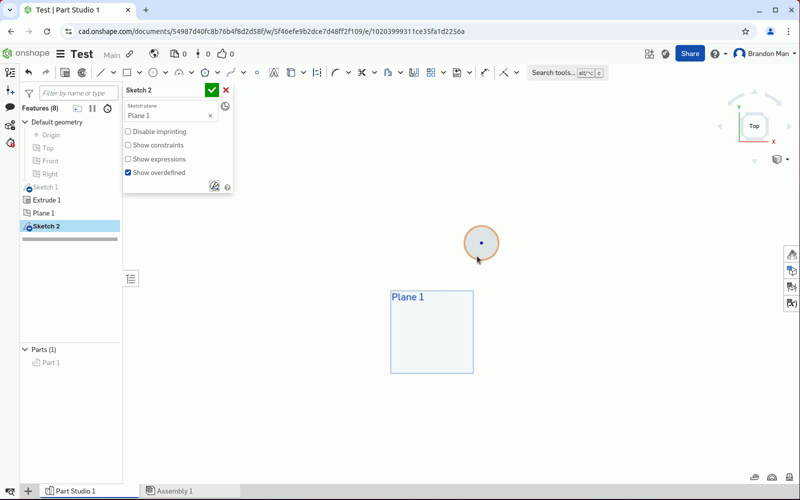
scroll(6)
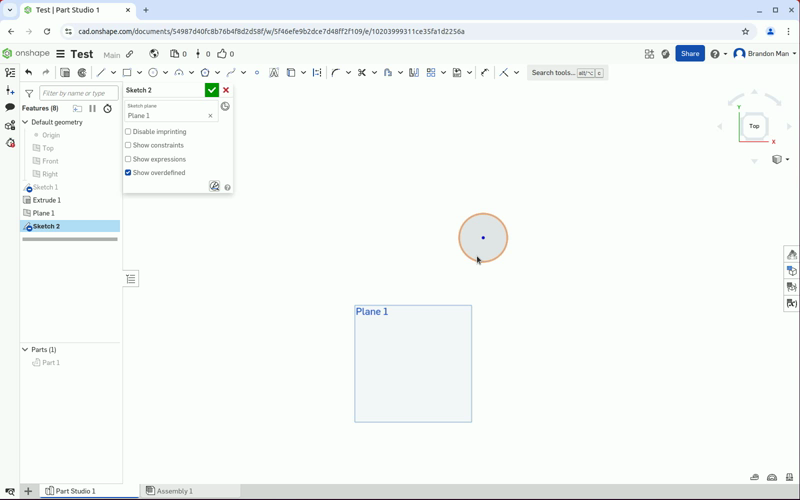
scroll(6)
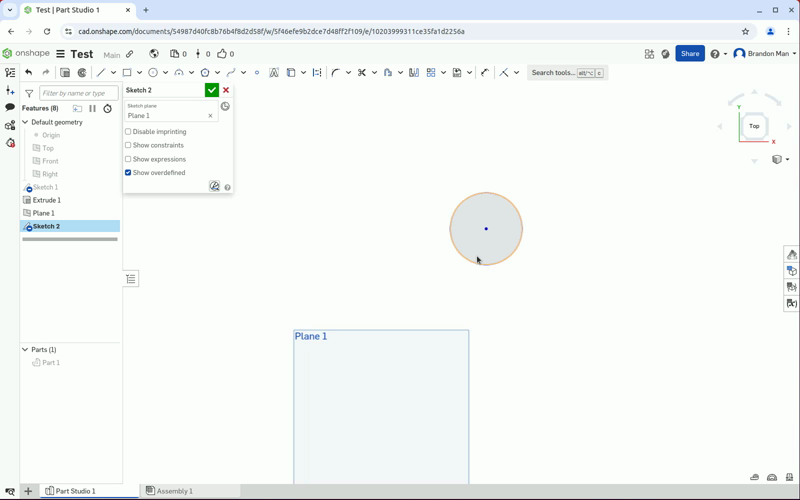
scroll(6)
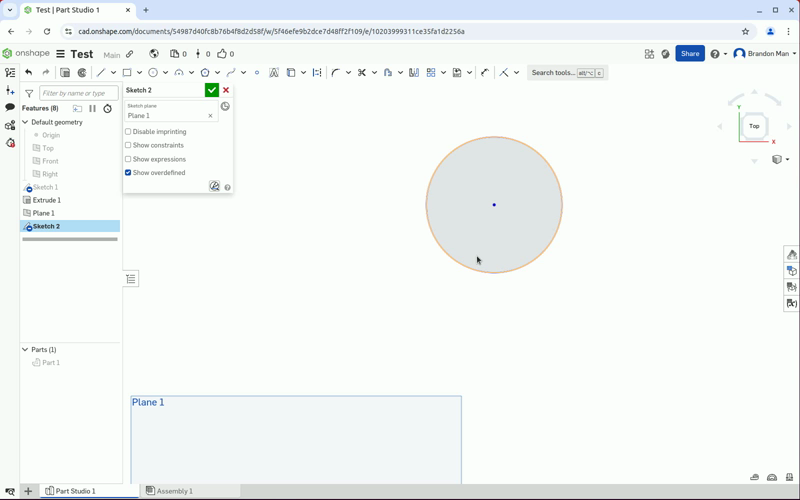
click(477, 255)
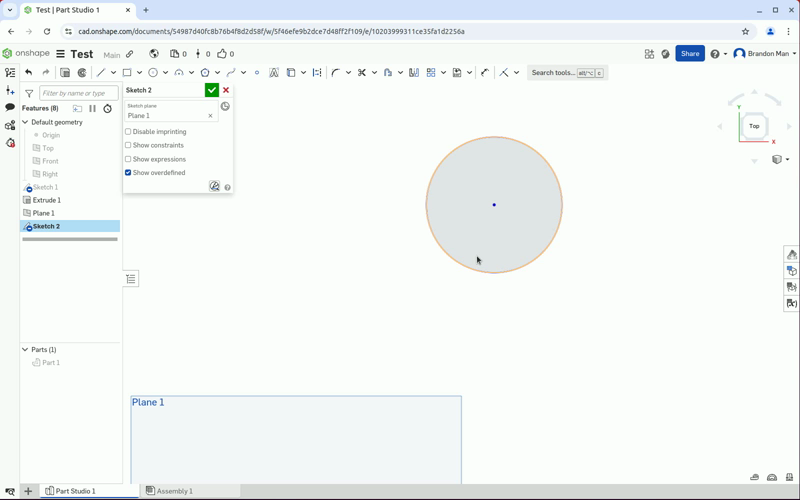
scroll(-6)
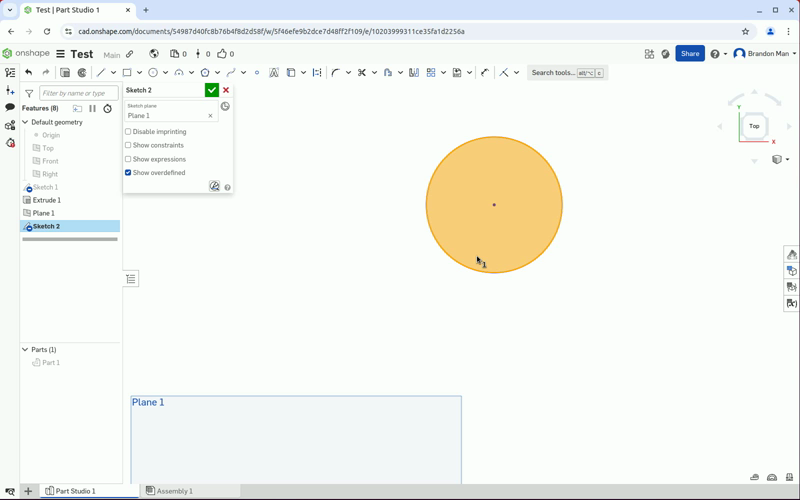
scroll(-6)
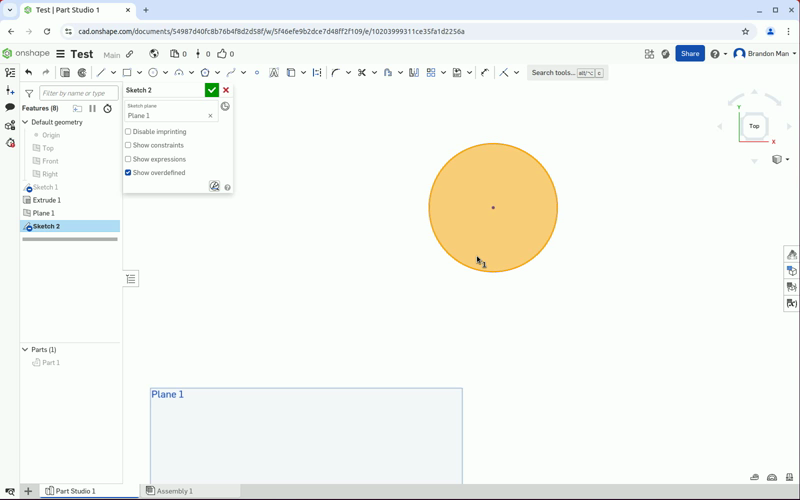
scroll(-6)
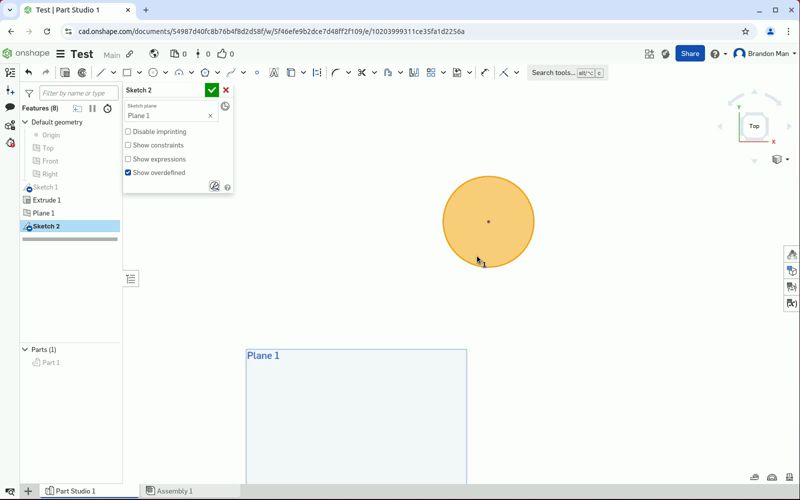
scroll(-6)
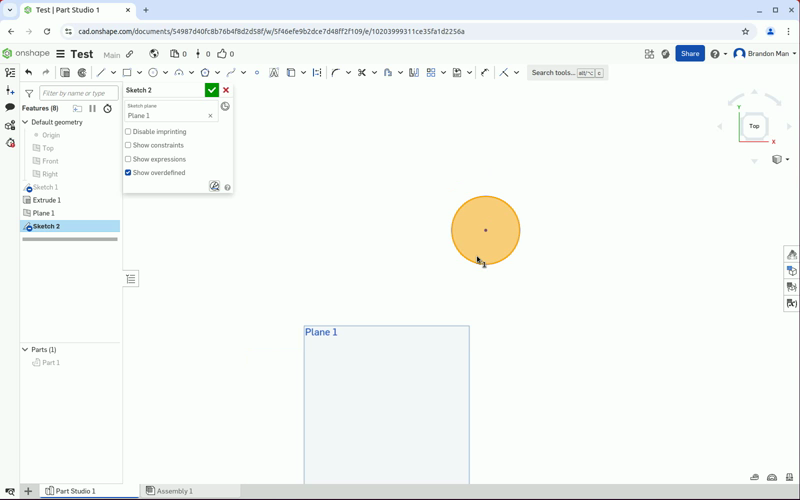
scroll(-6)
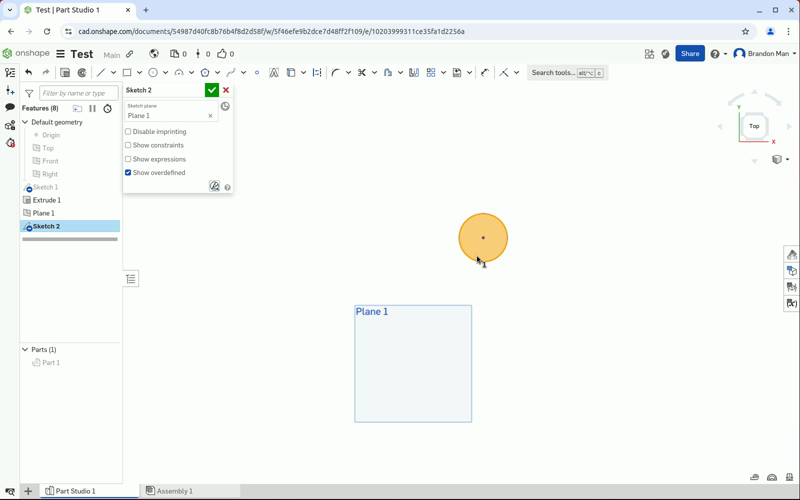
scroll(-6)
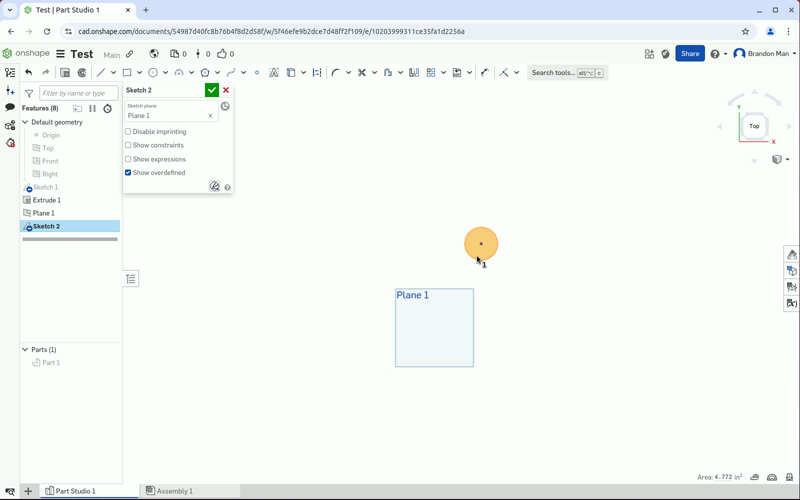
scroll(-6)
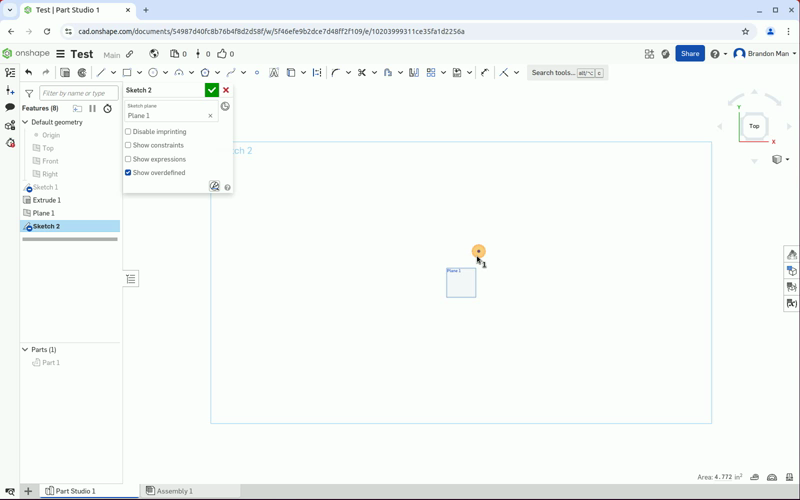
mouse_move(73, 352)
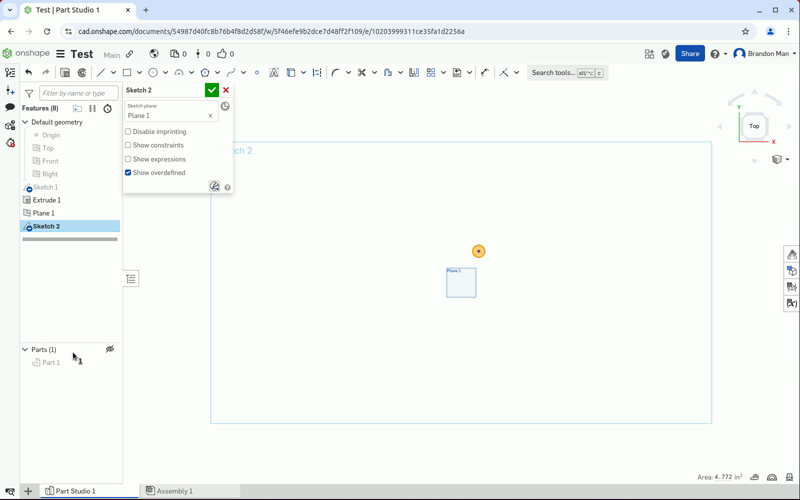
key(shift+y)
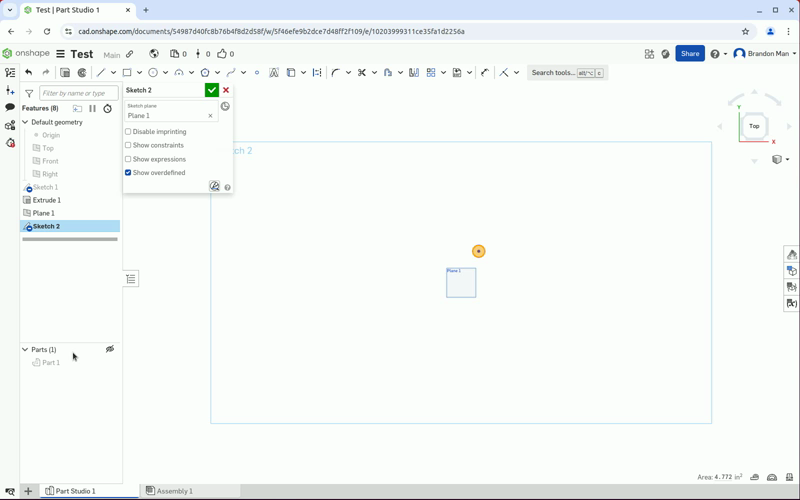
key(shift+e)
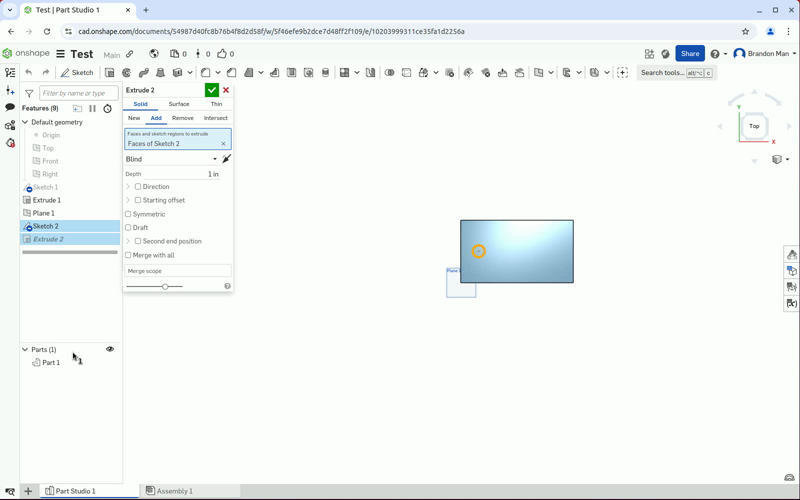
mouse_move(143, 106)
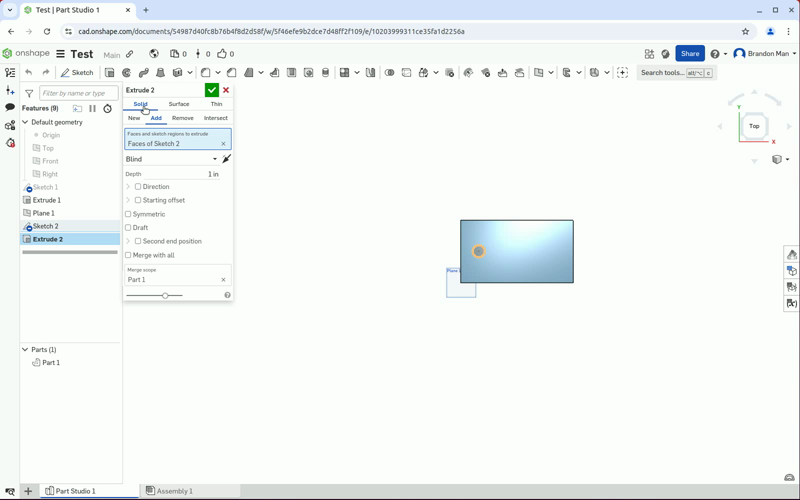
click(143, 106)
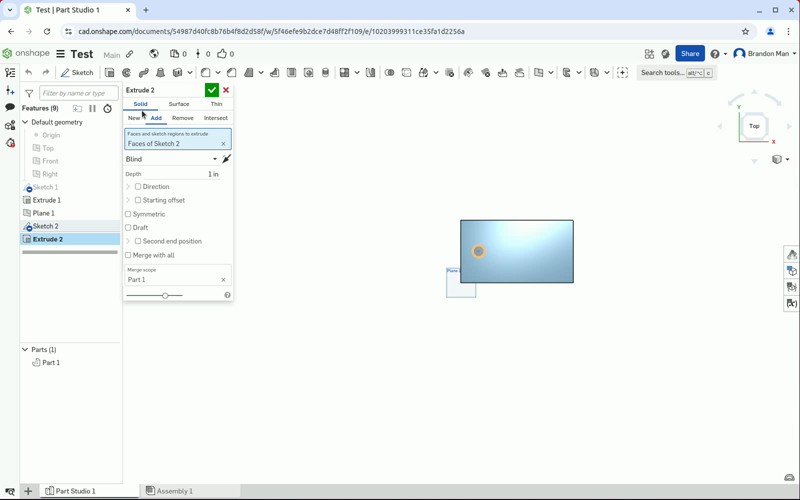
mouse_move(137, 120)
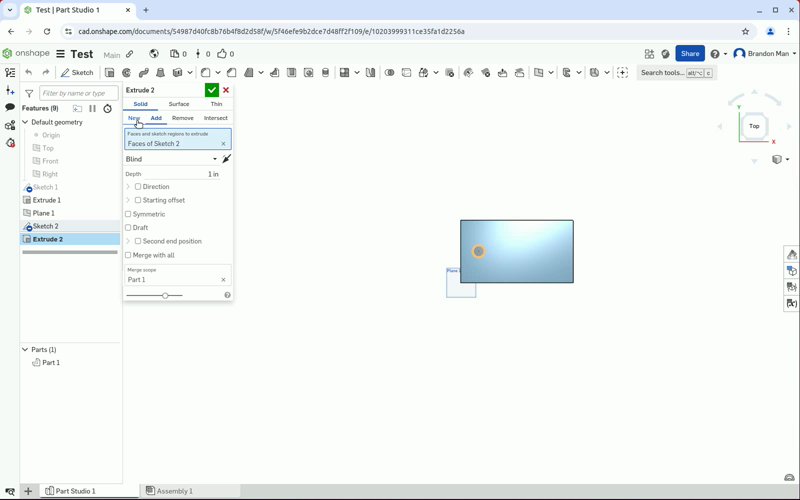
click(137, 120)
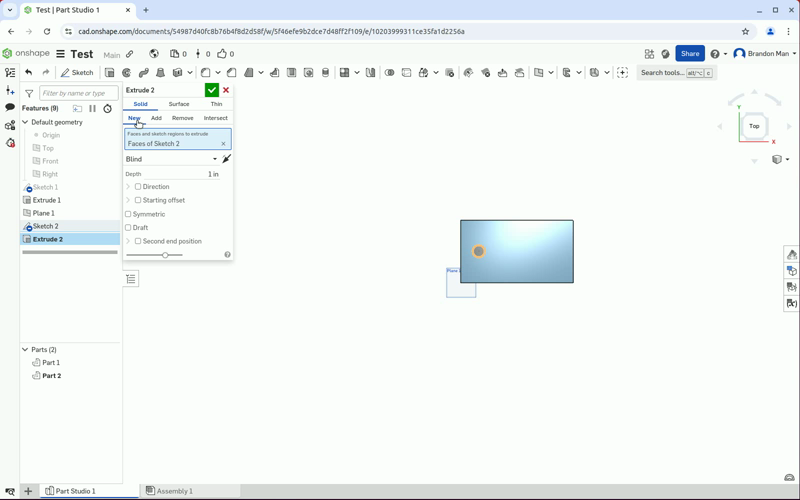
key(tab, 4)
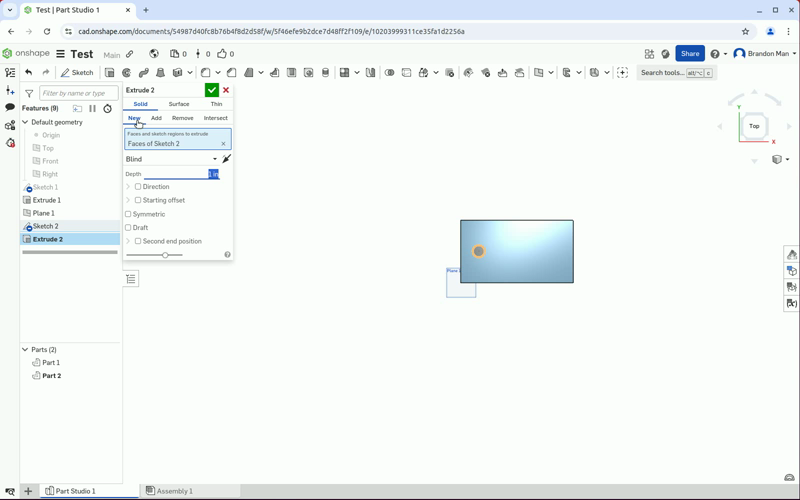
text(14.683)
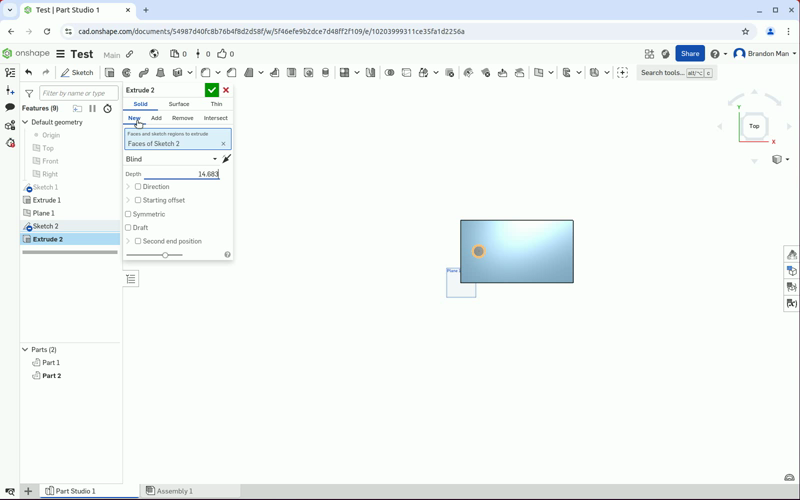
key(enter)
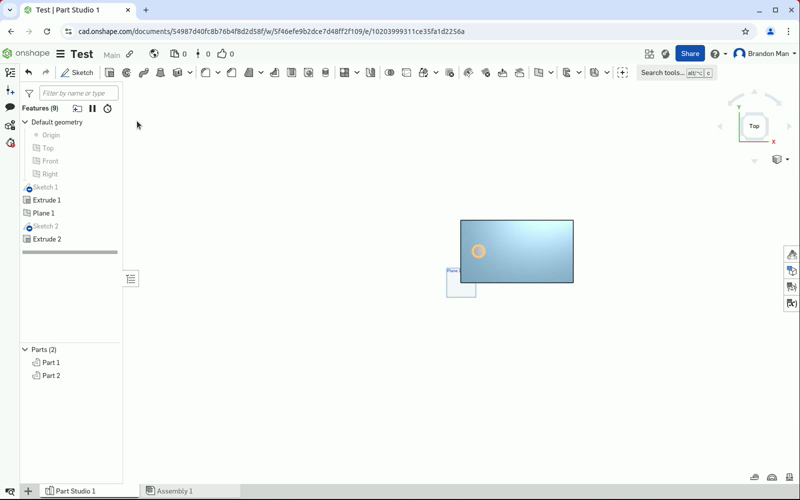
key(shift+h)
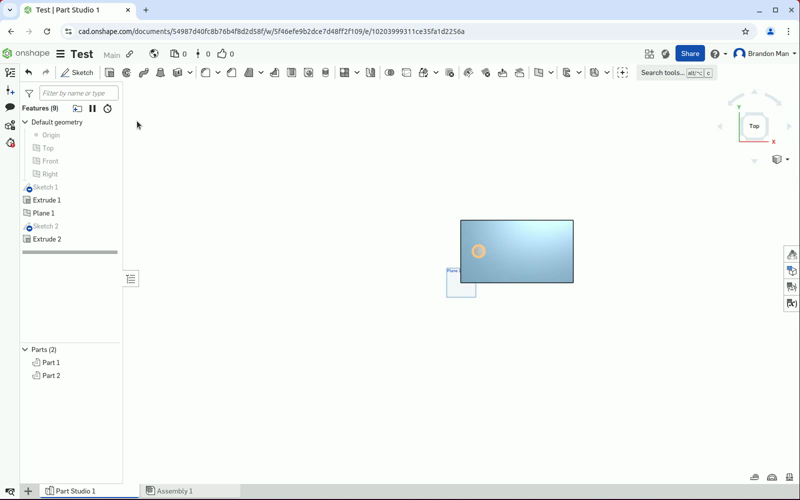
key(shift+h)
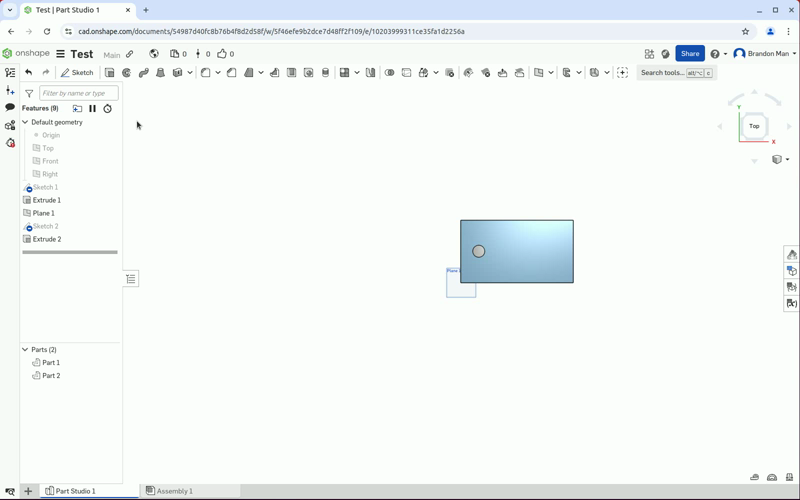
mouse_move(73, 189)
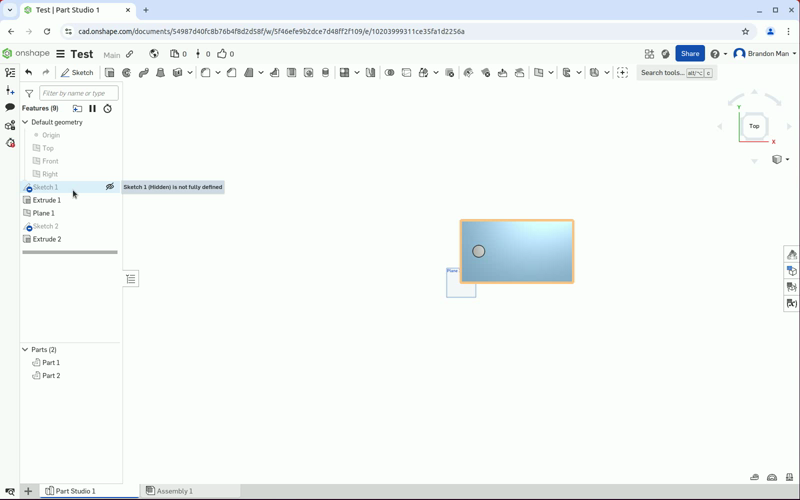
click(73, 189)
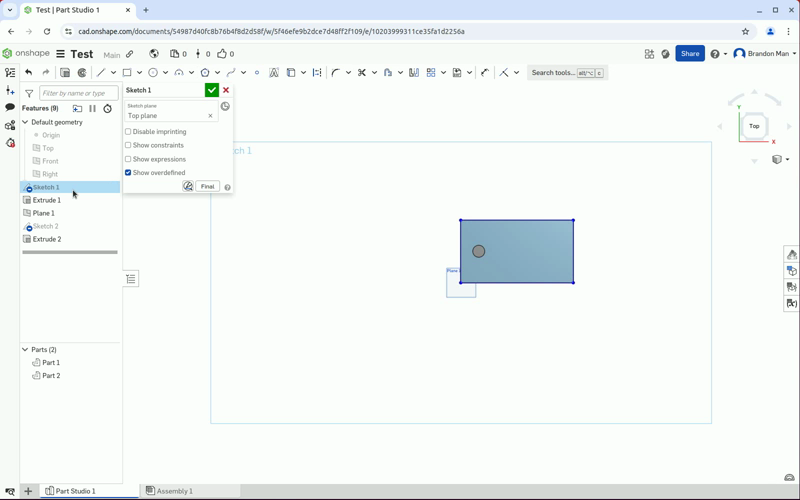
mouse_move(229, 92)
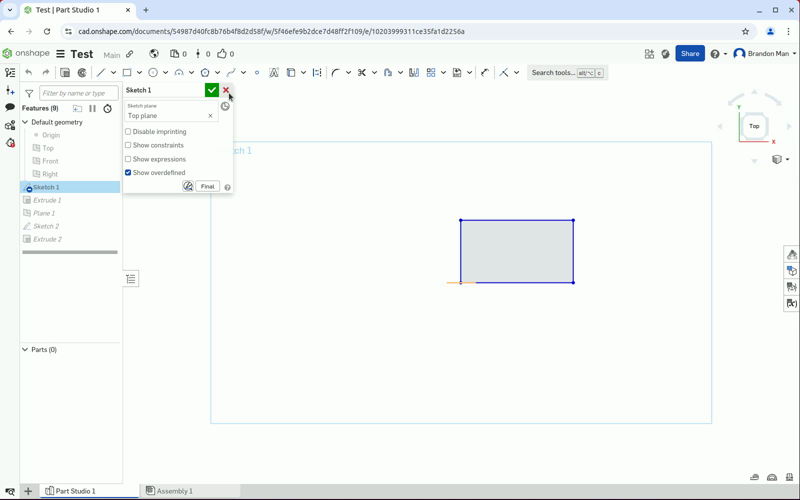
click(229, 92)
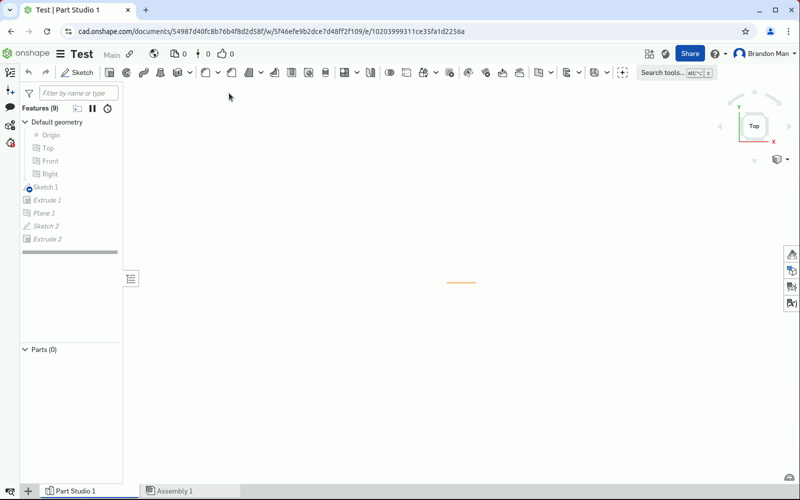
key(shift+s)
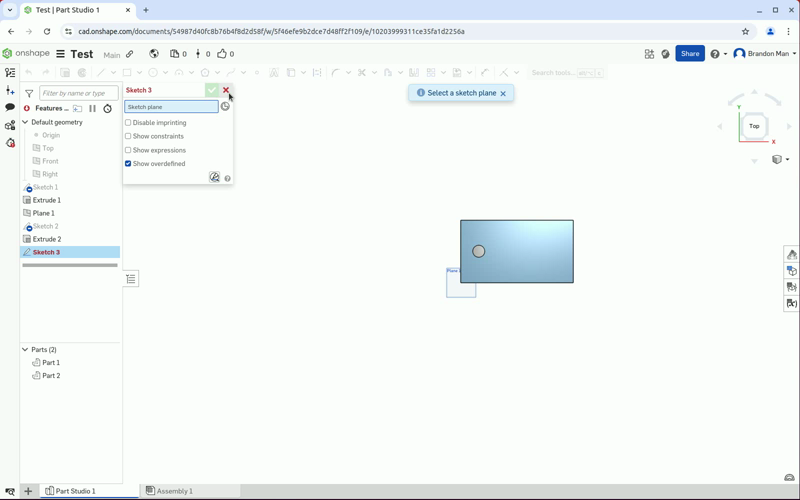
mouse_move(73, 215)
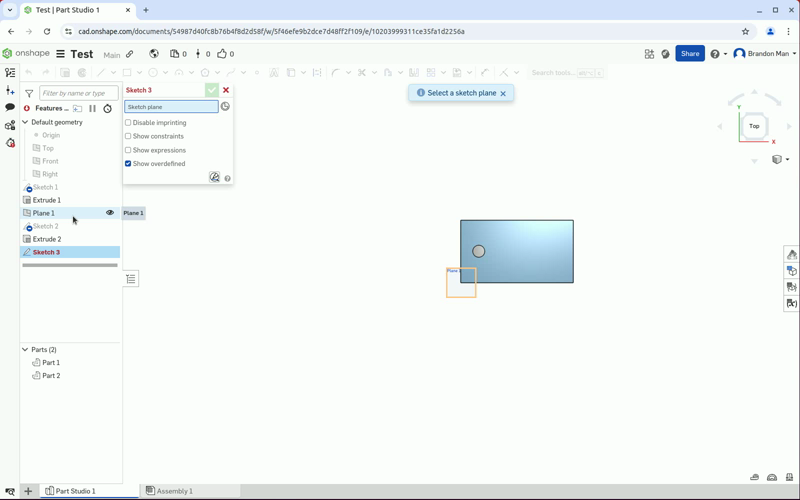
click(73, 215)
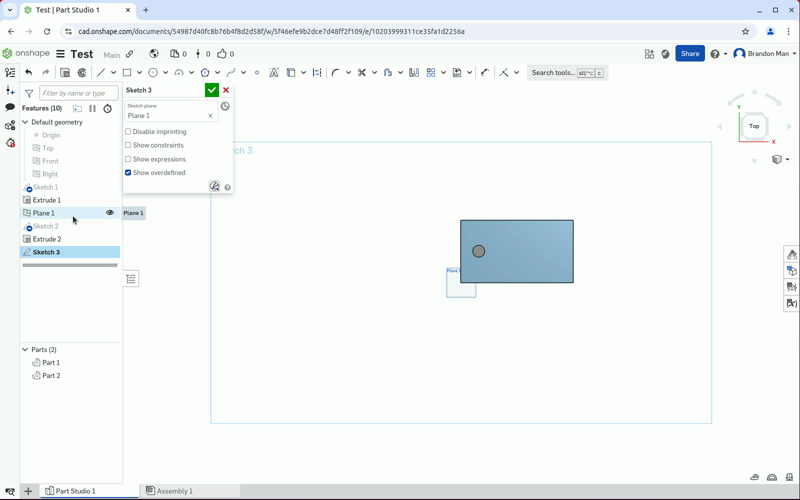
mouse_move(73, 352)
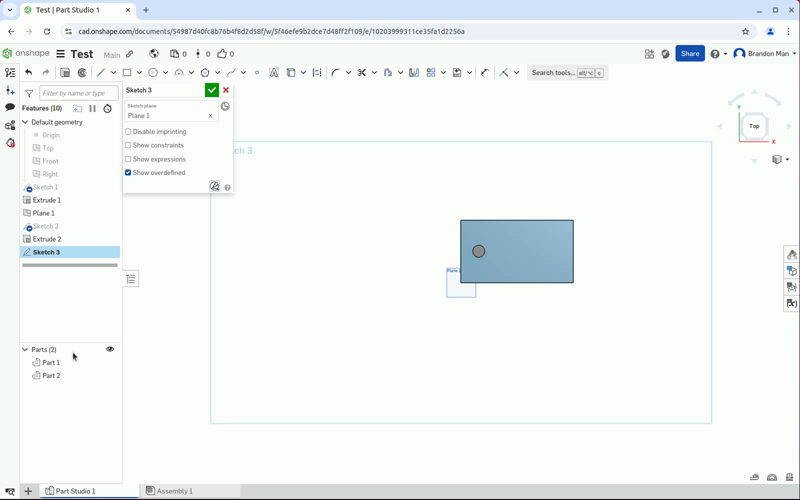
key(y)
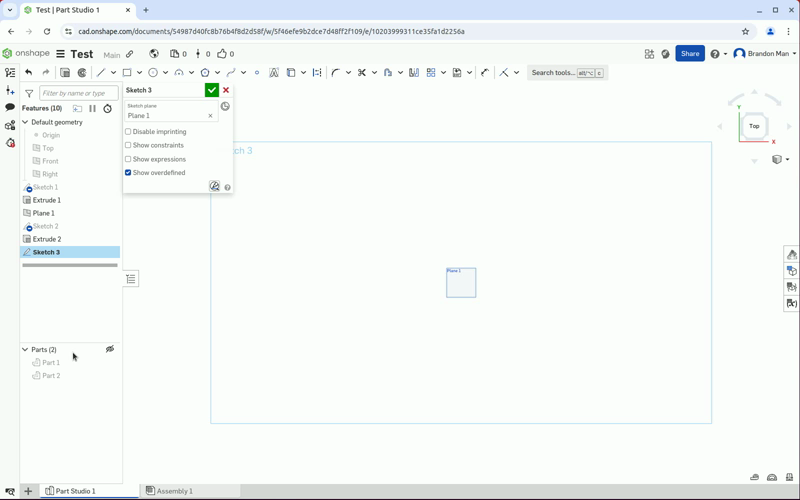
key(c)
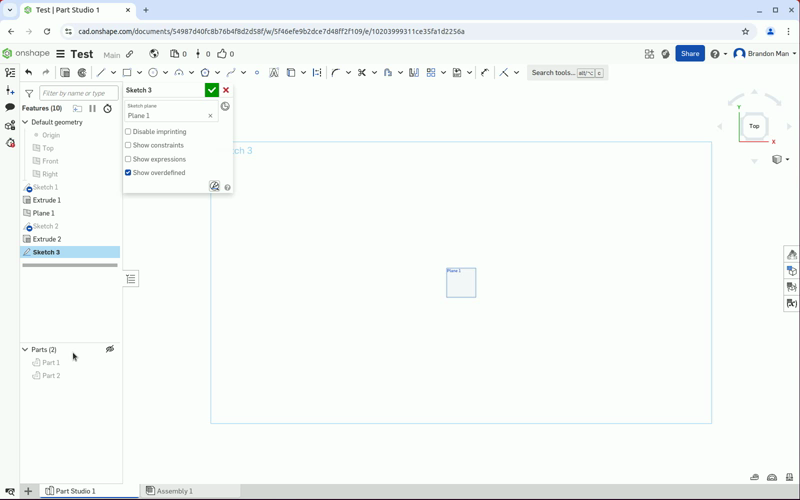
key_down(shift)
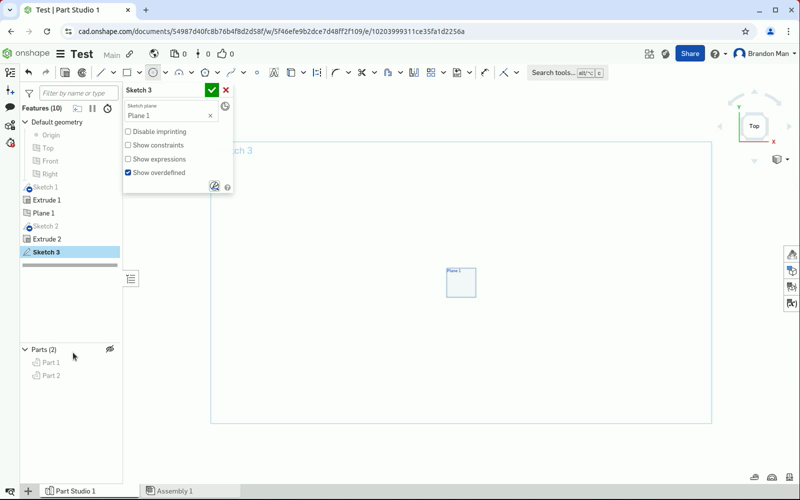
mouse_move(554, 251)
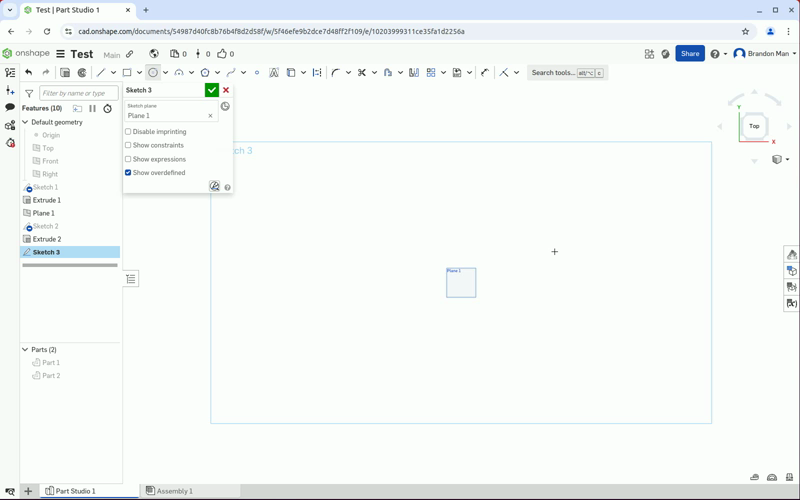
click(554, 251)
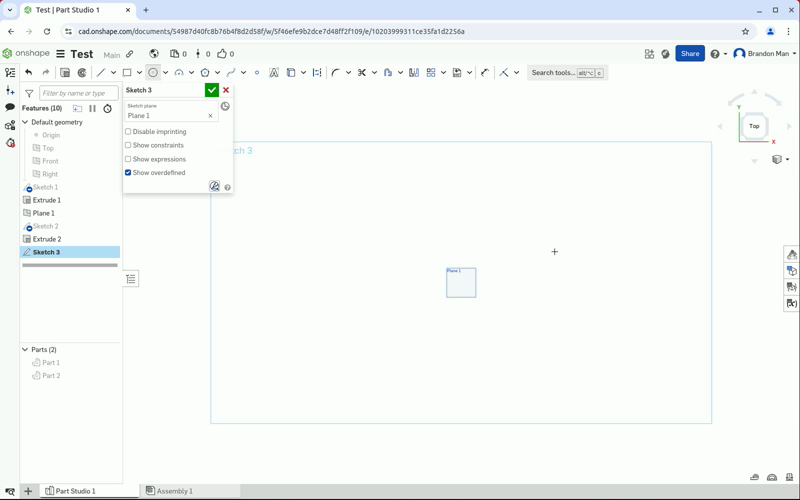
key_up(shift)
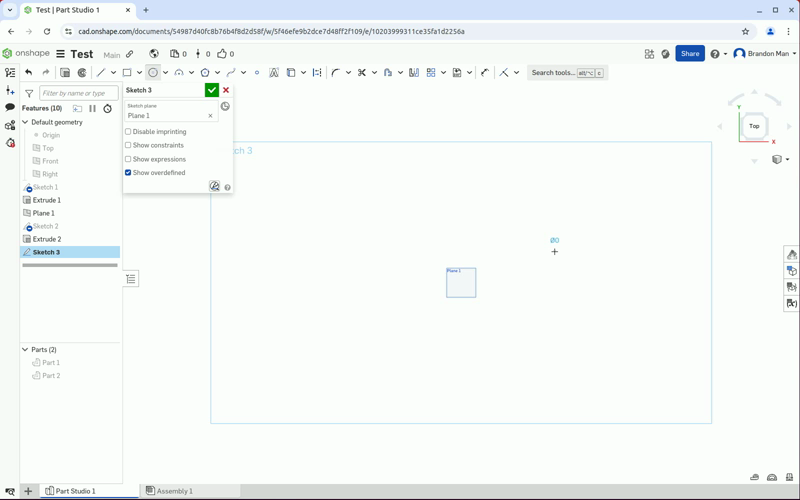
mouse_move(560, 251)
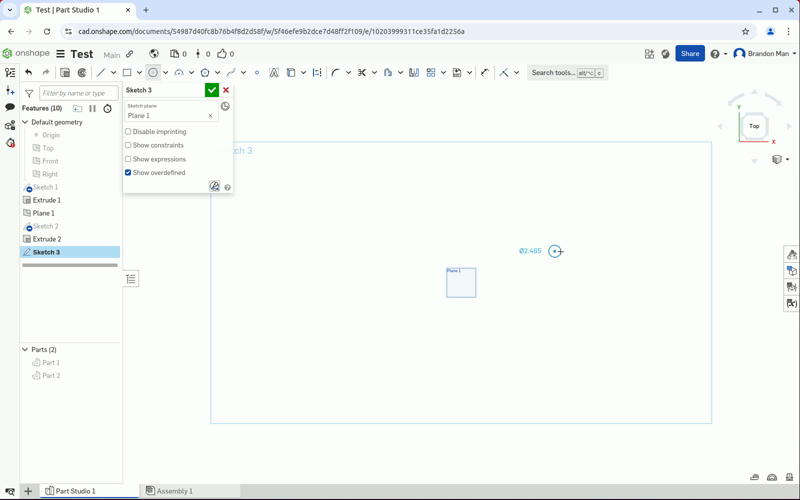
click(560, 251)
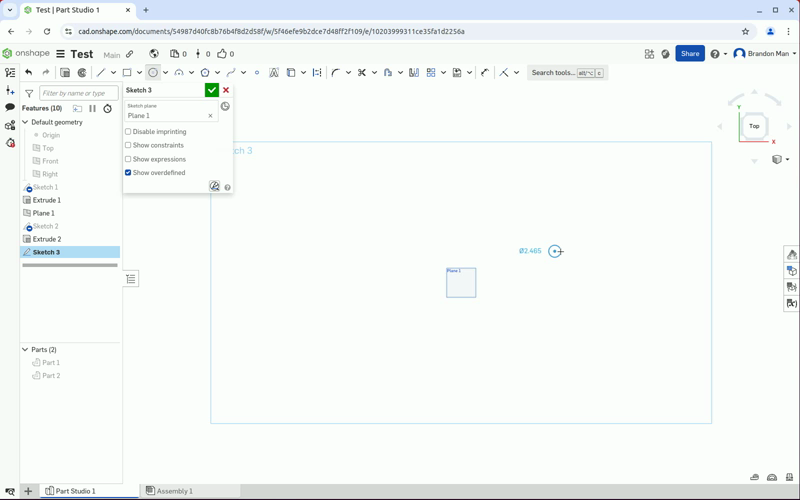
key(esc)
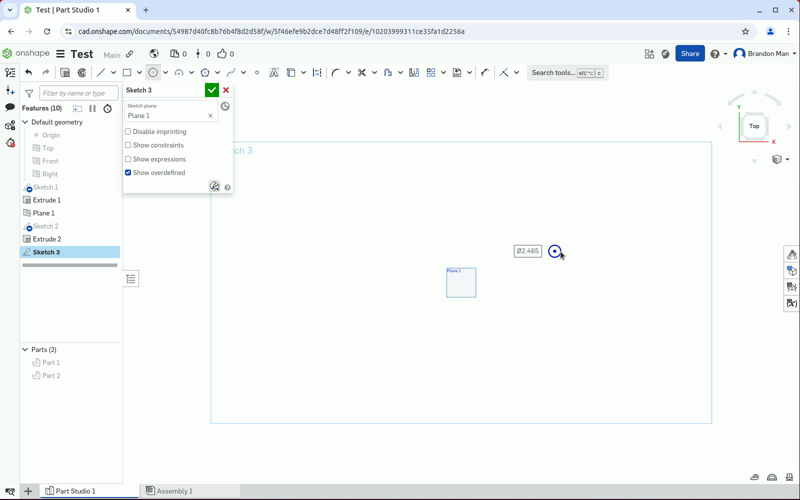
mouse_move(560, 250)
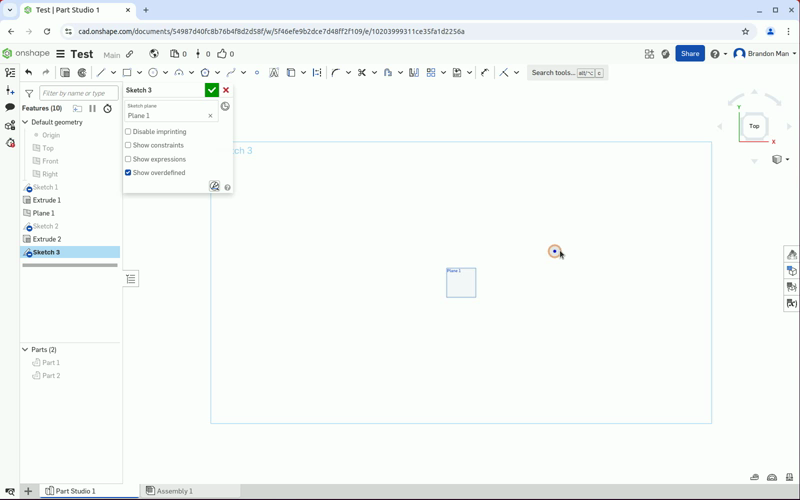
scroll(6)
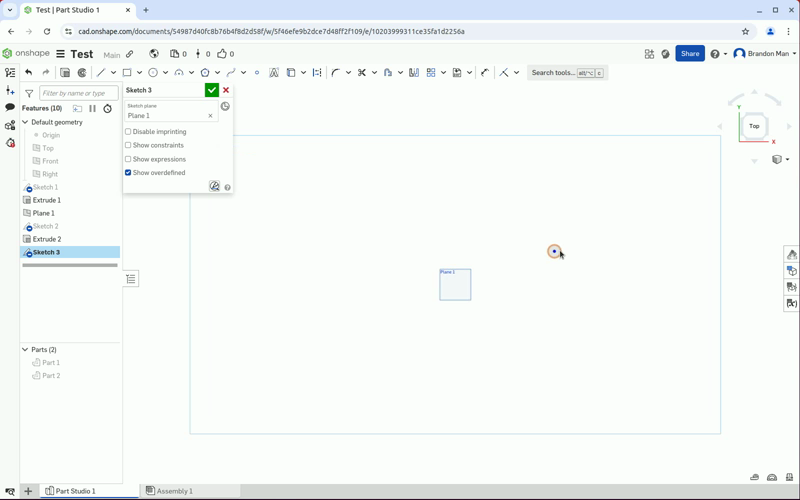
scroll(6)
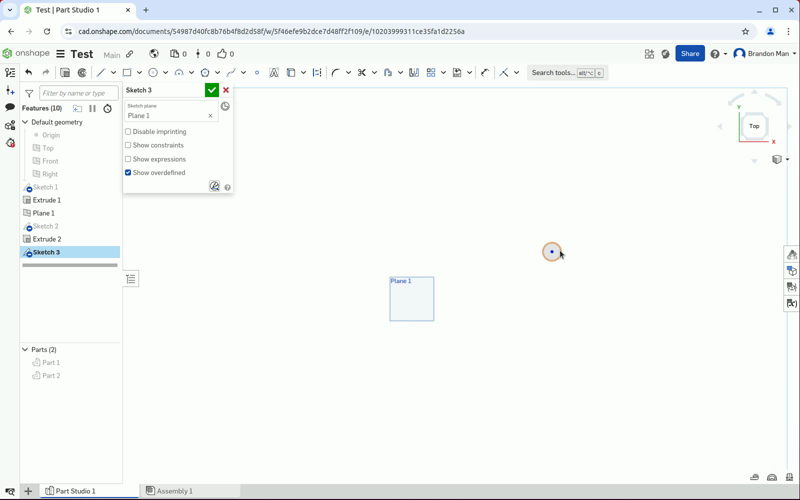
scroll(6)
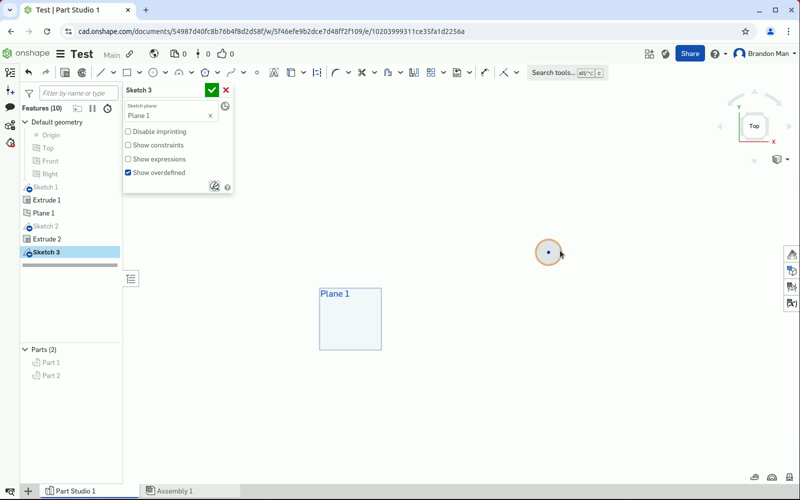
scroll(6)
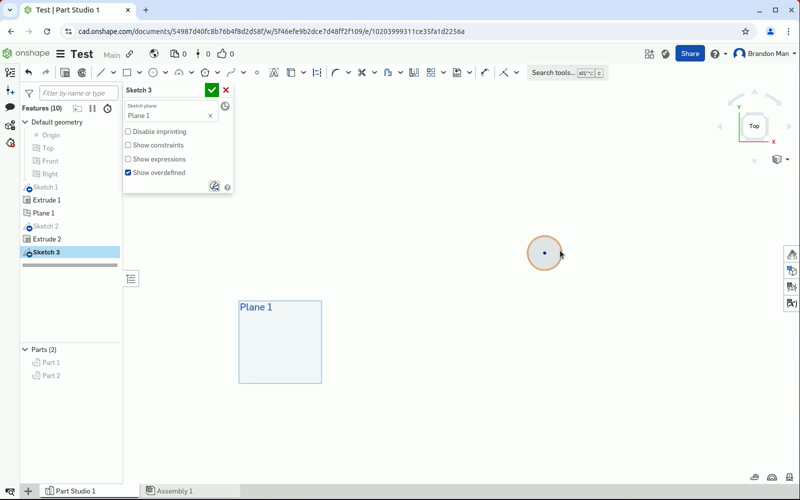
scroll(6)
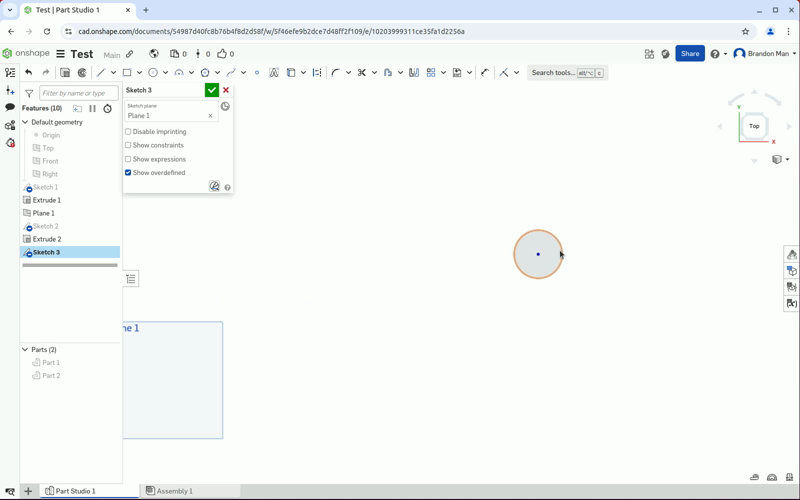
scroll(6)
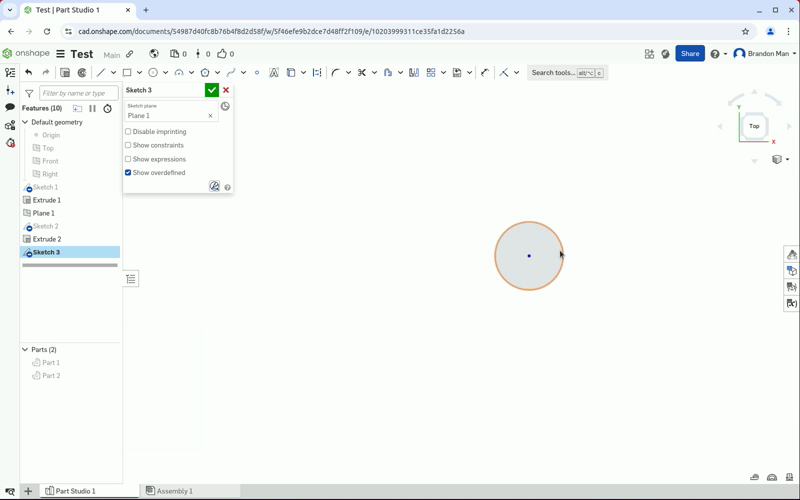
scroll(6)
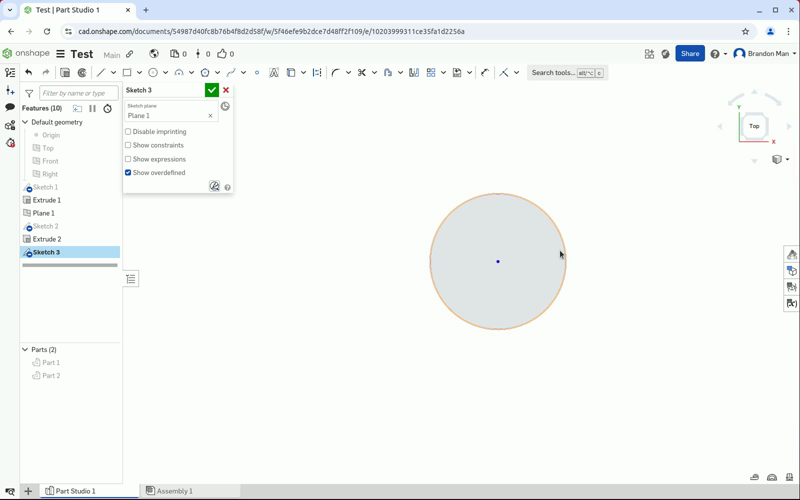
click(560, 250)
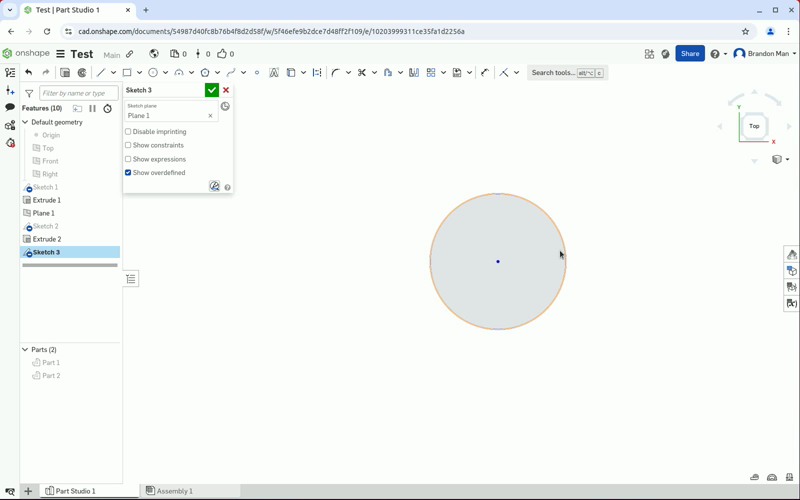
scroll(-6)
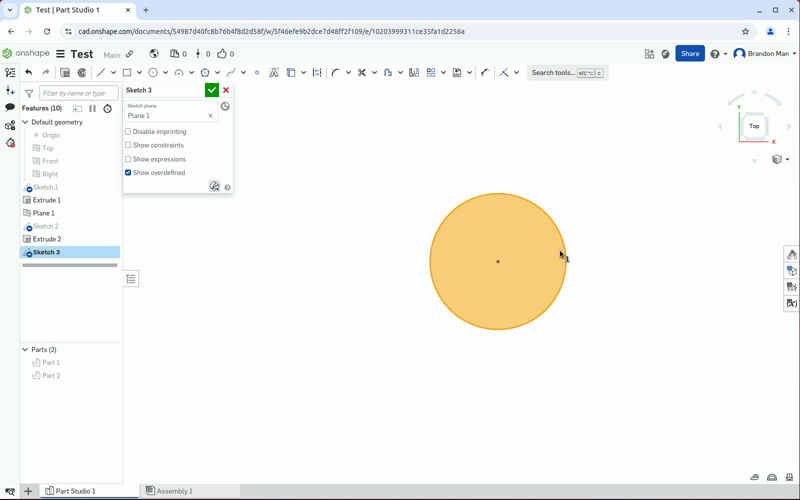
scroll(-6)
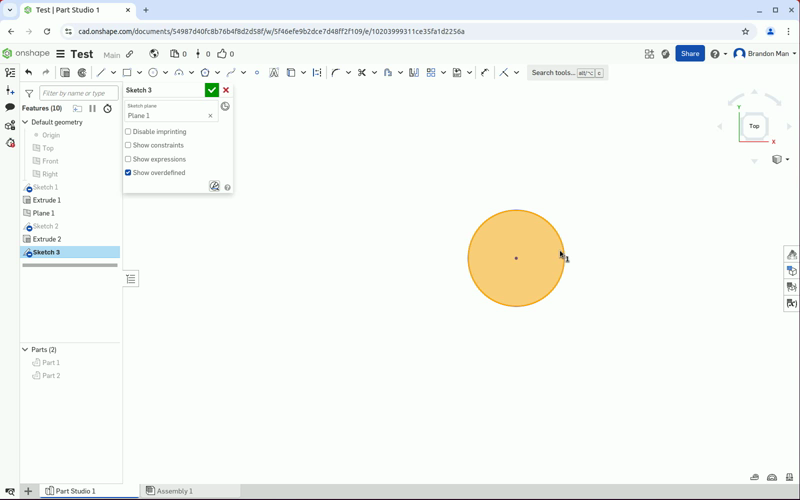
scroll(-6)
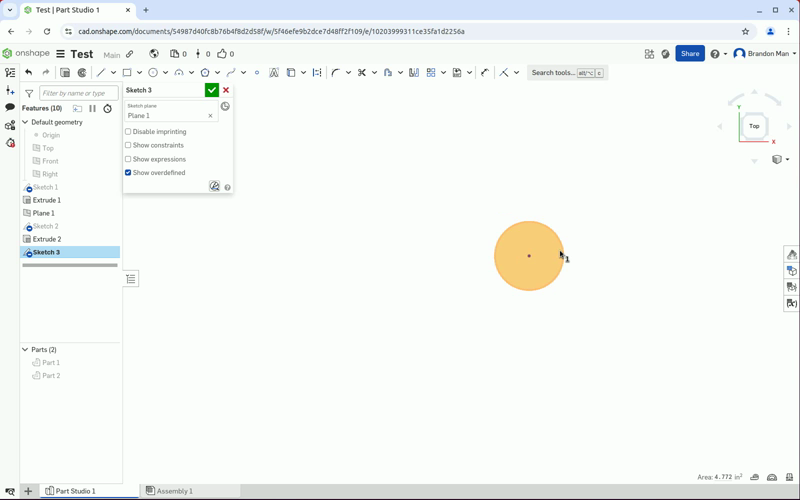
scroll(-6)
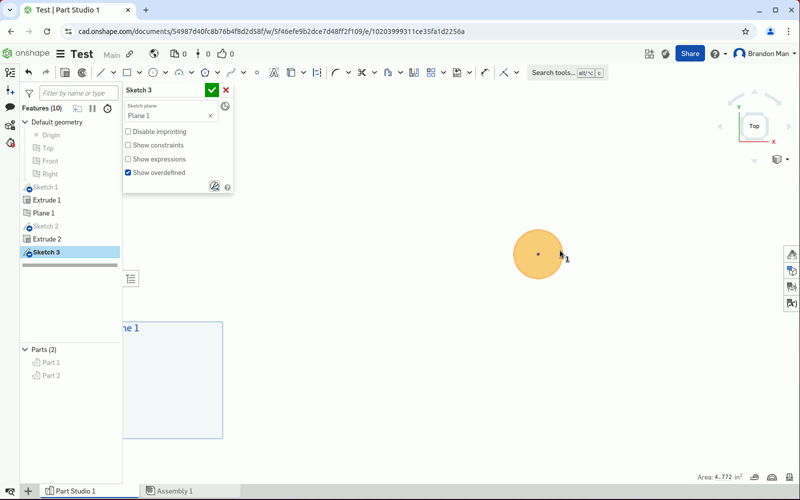
scroll(-6)
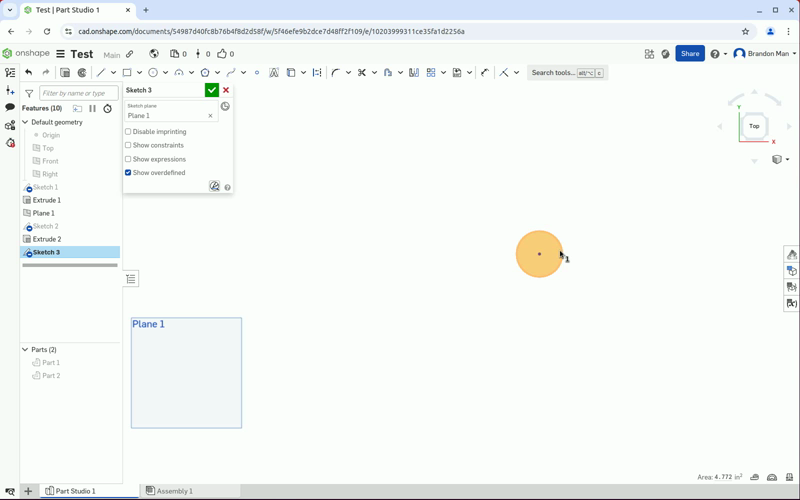
scroll(-6)
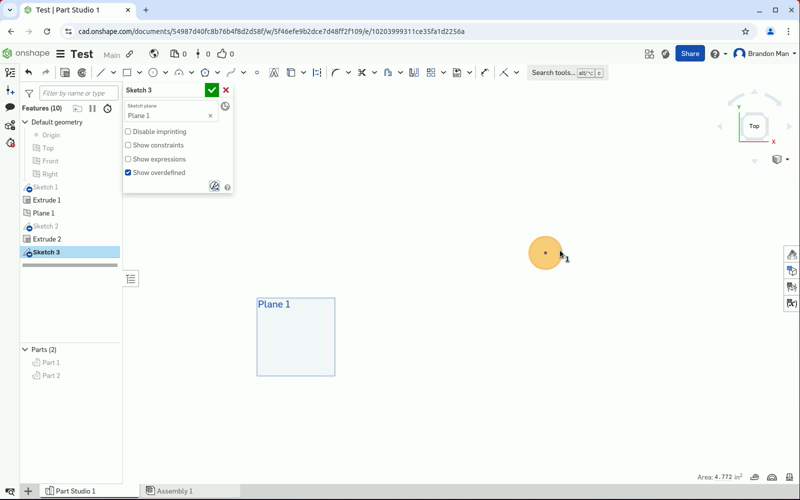
scroll(-6)
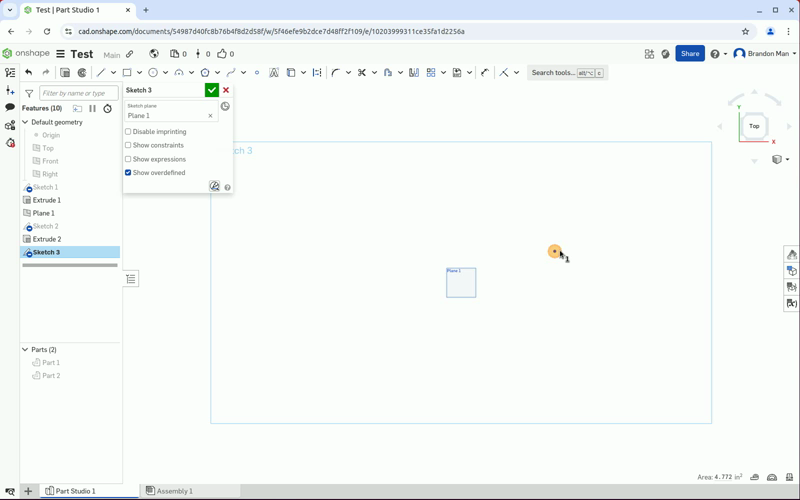
mouse_move(73, 352)
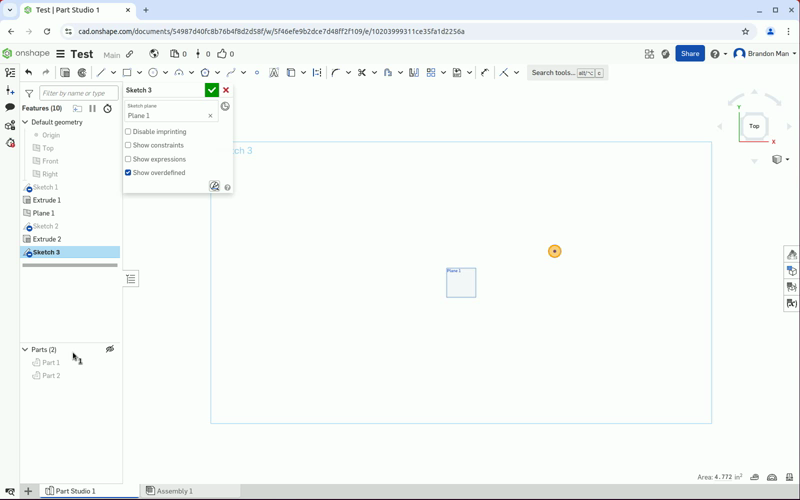
key(shift+y)
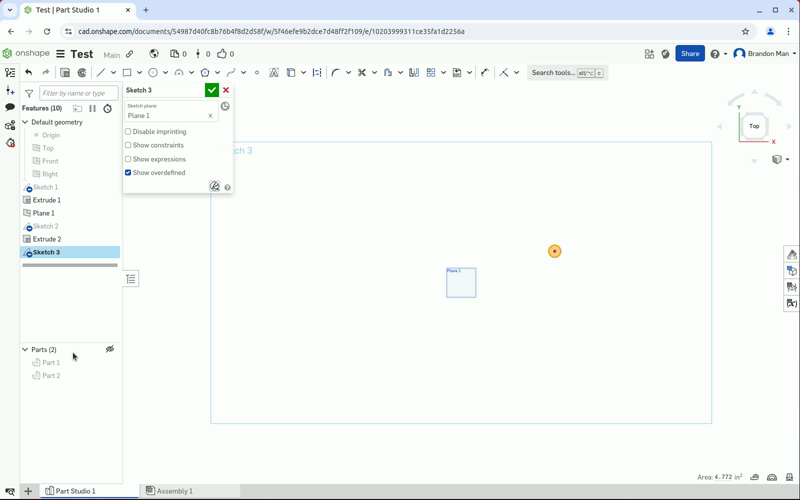
key(shift+e)
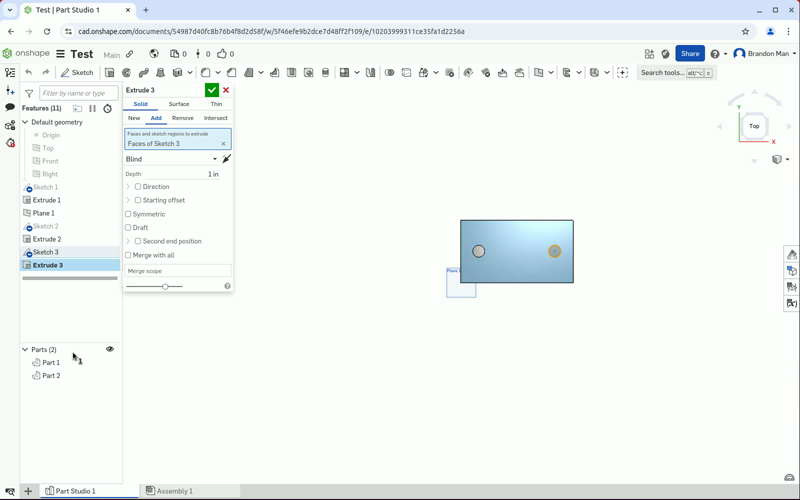
mouse_move(143, 106)
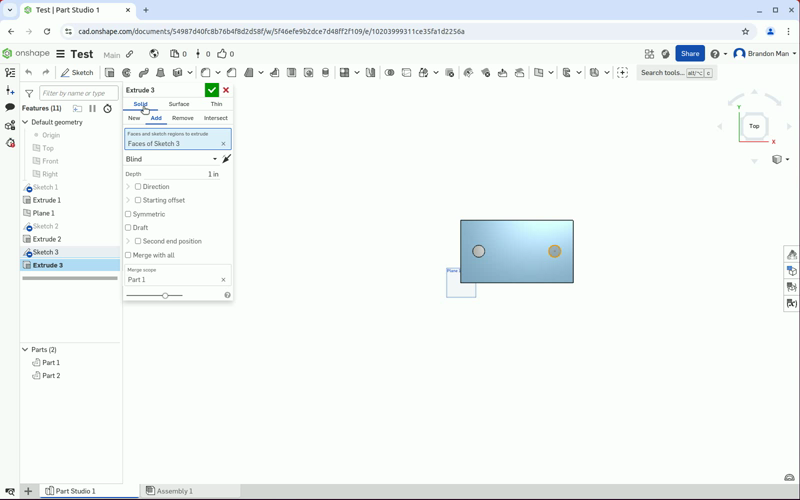
click(143, 106)
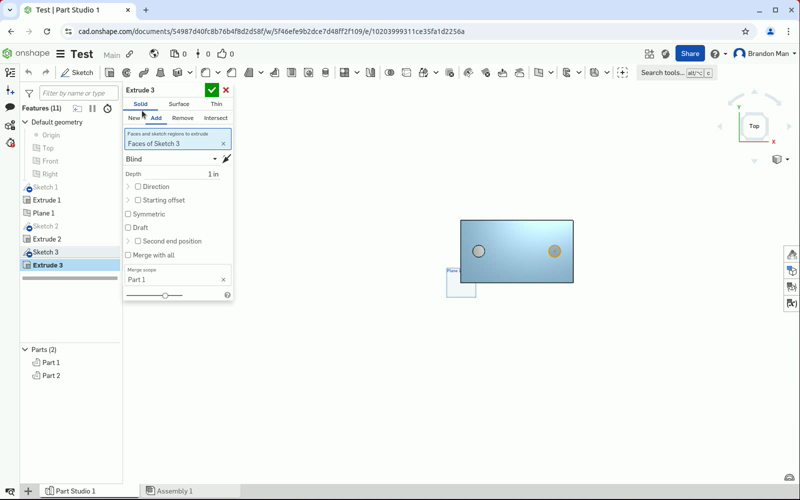
mouse_move(137, 120)
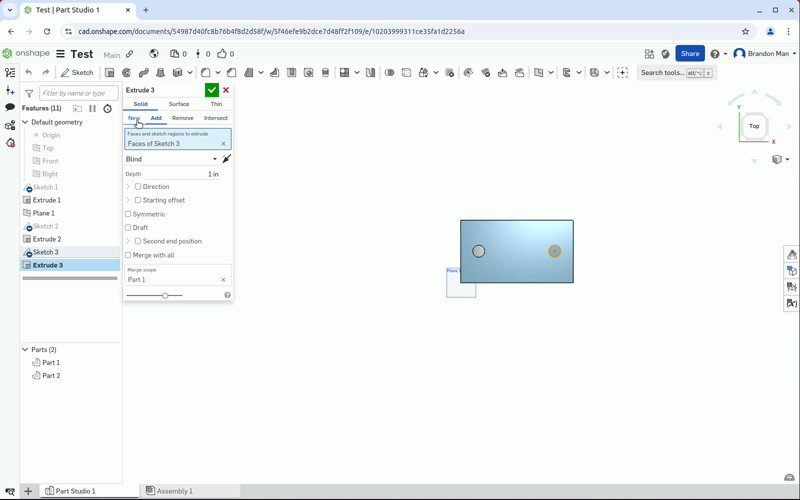
click(137, 120)
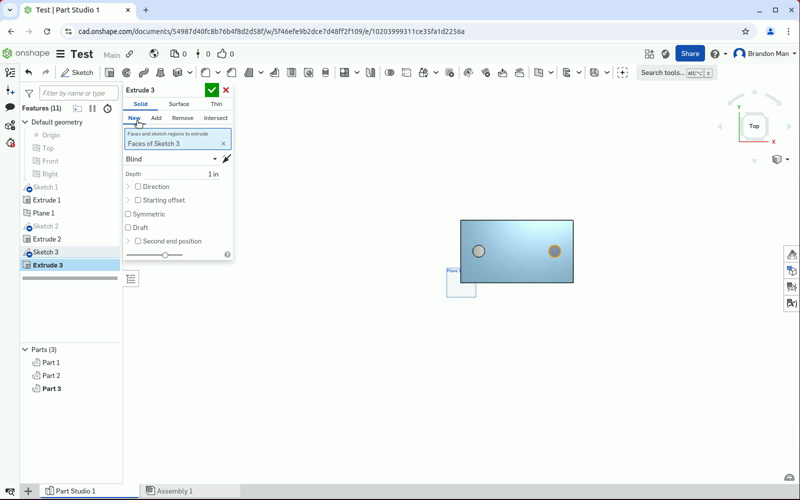
key(tab, 4)
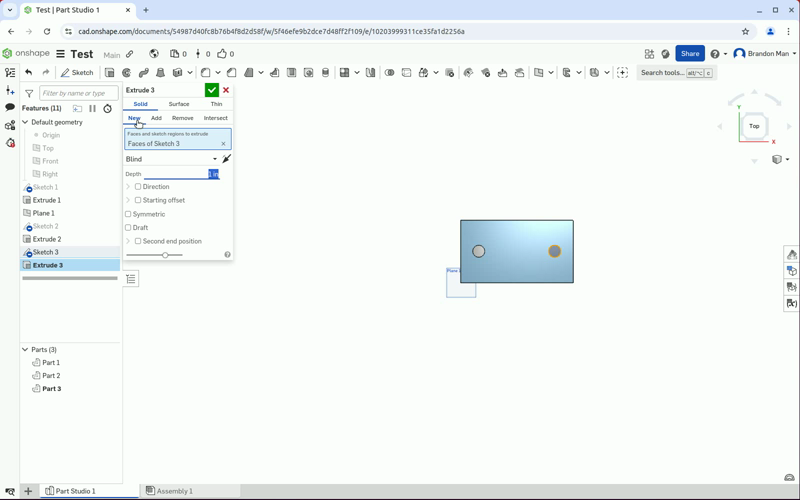
text(14.683)
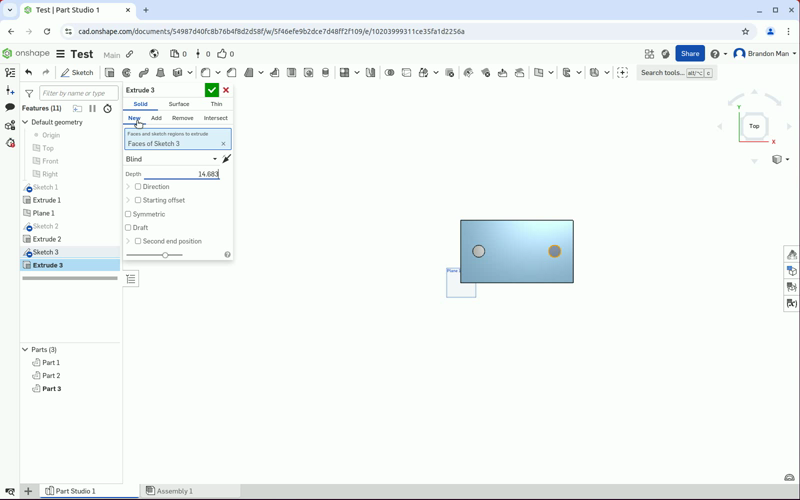
key(enter)
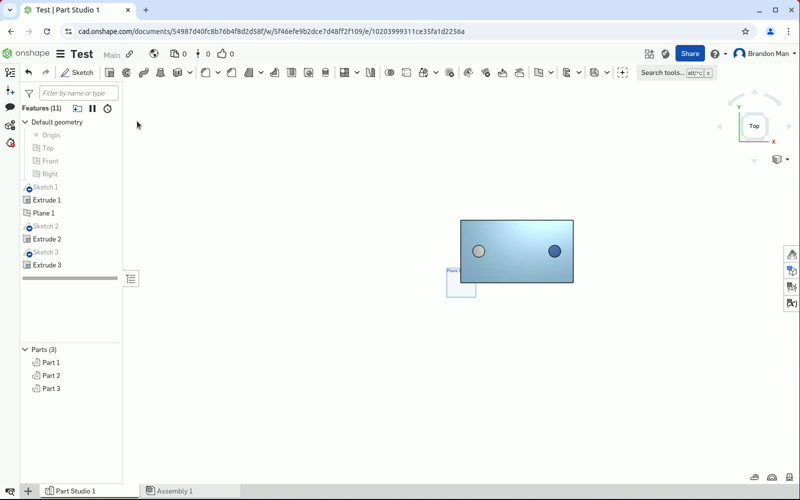
key(shift+h)
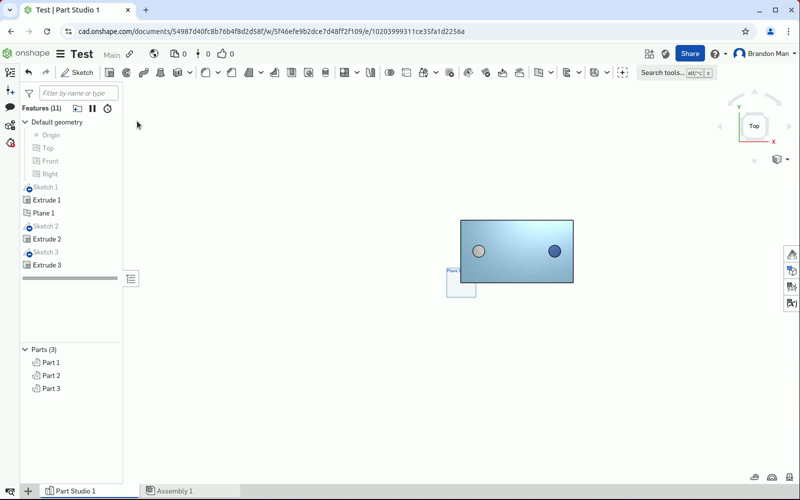
key(shift+h)
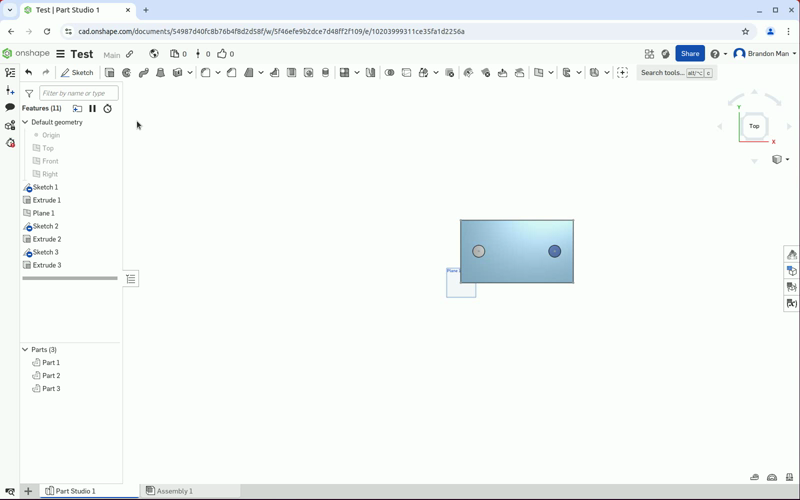
key(shift+7)
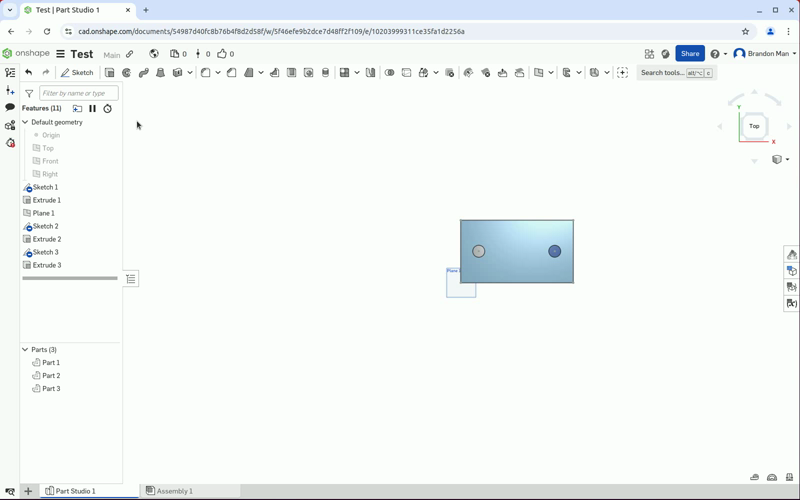
key(up, 3)
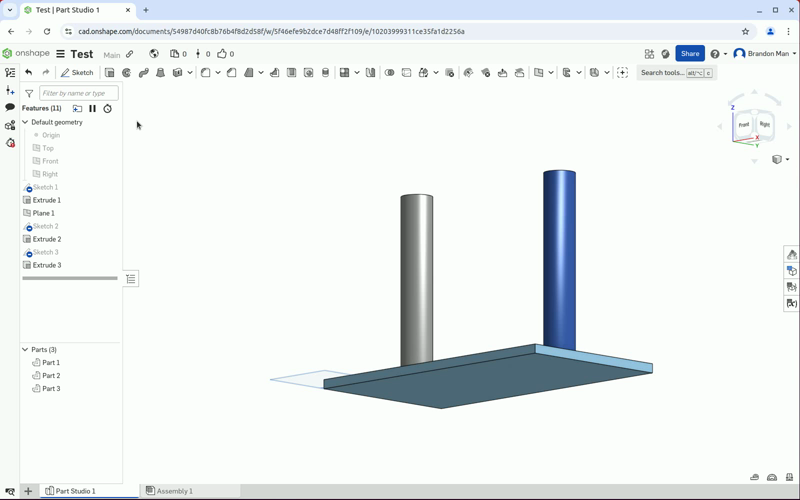
key(left, 3)
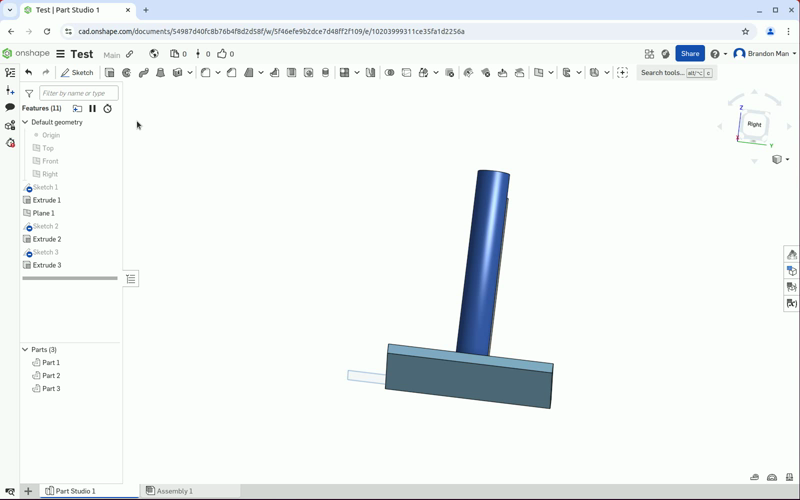
key(right, 3)
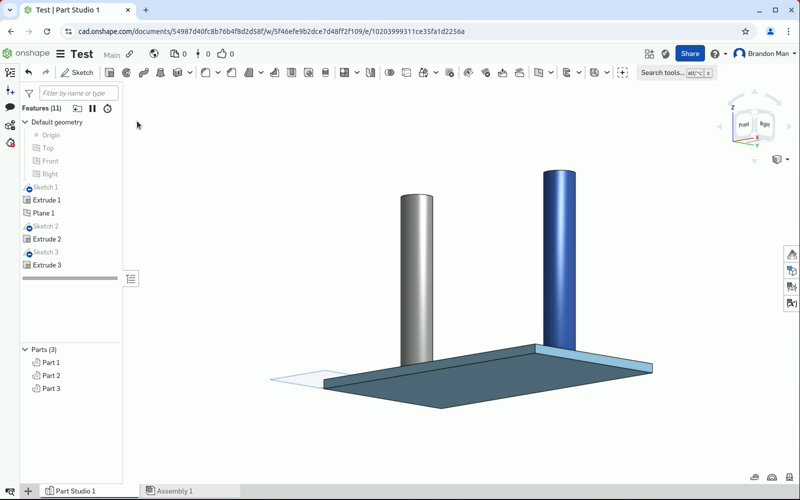
key(down, 3)
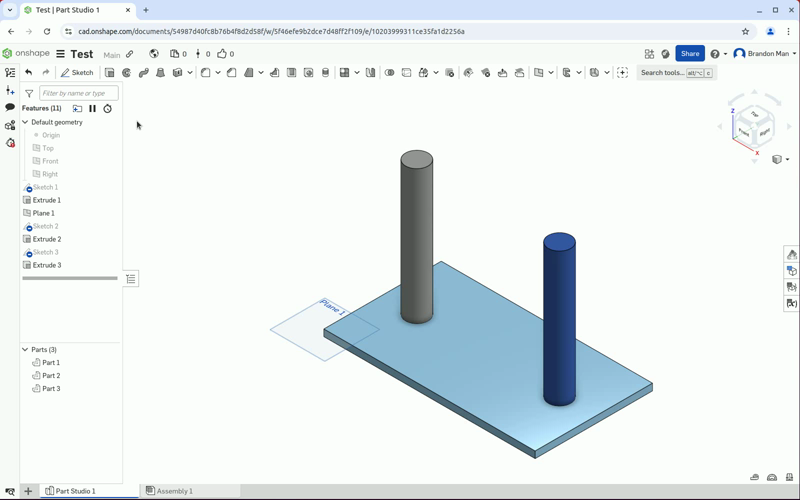
mouse_move(73, 189)
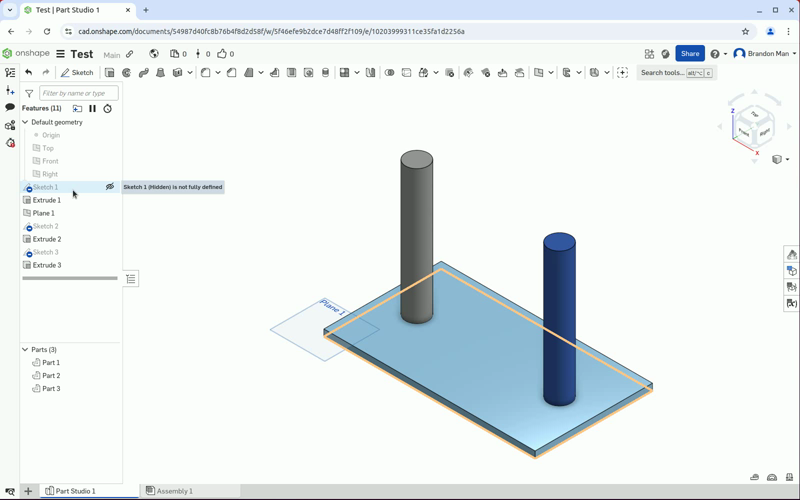
click(73, 189)